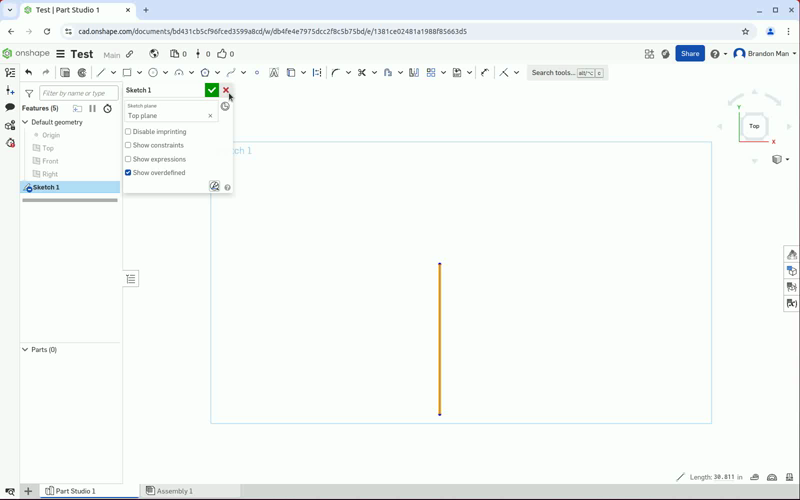
key(shift+h)
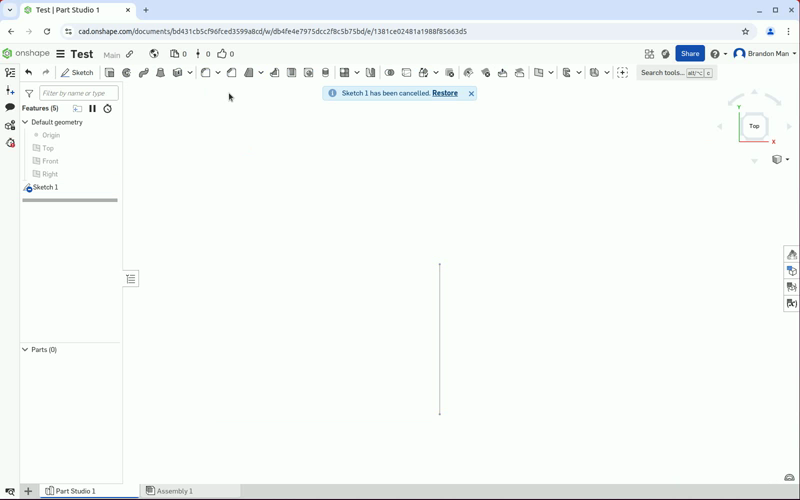
key(shift+s)
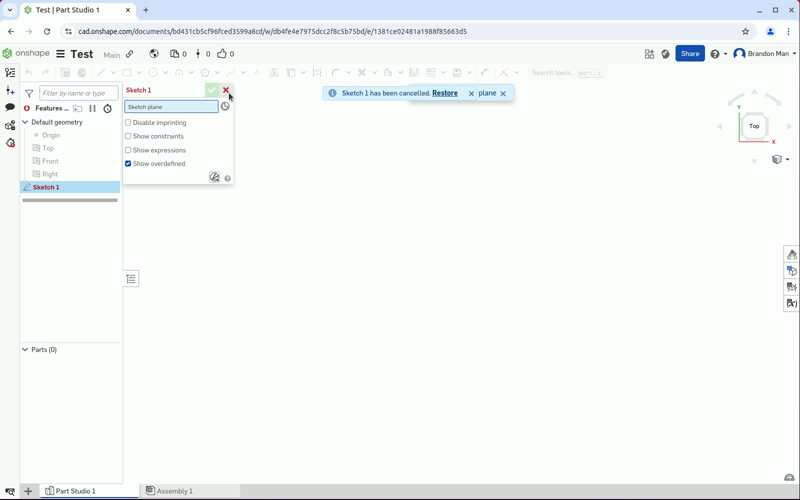
mouse_move(73, 150)
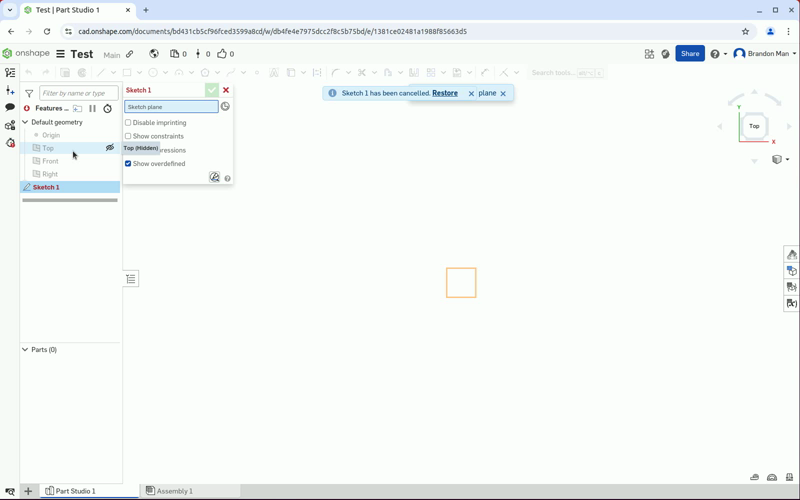
click(73, 150)
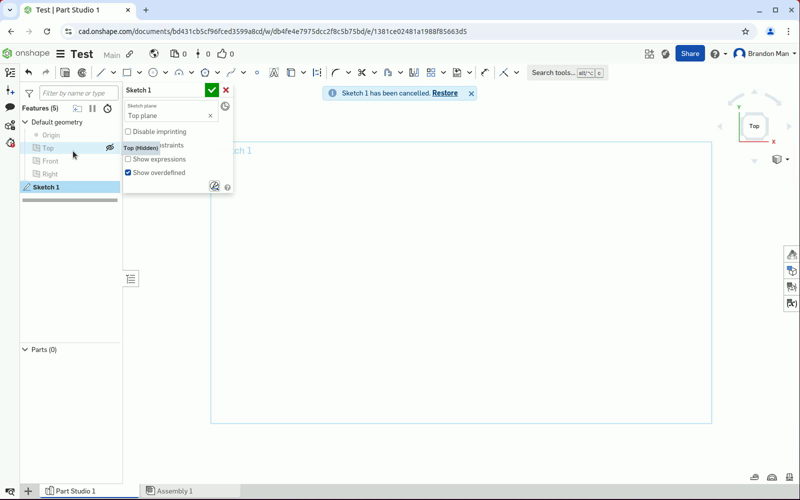
mouse_move(73, 352)
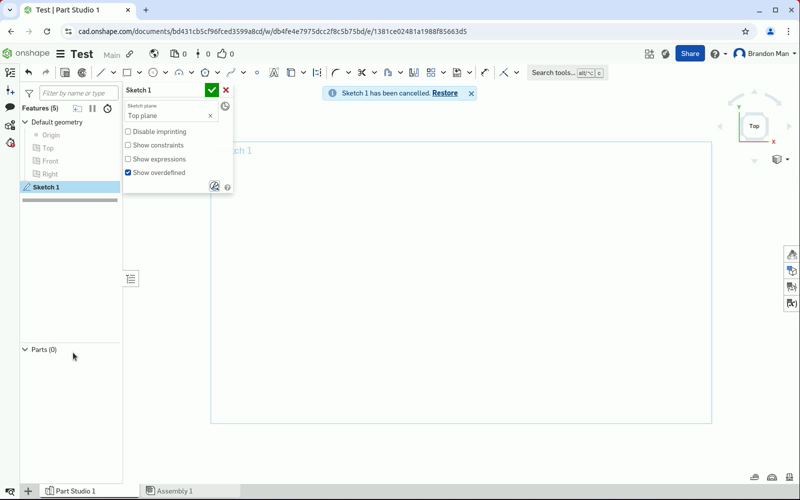
key(y)
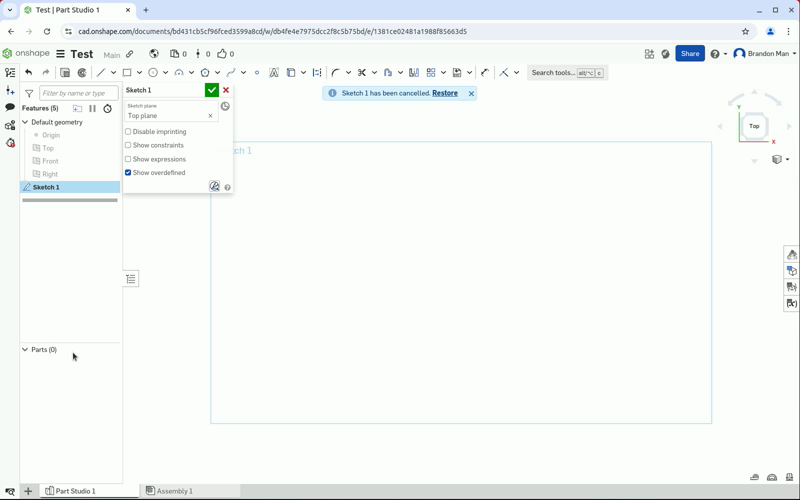
key(c)
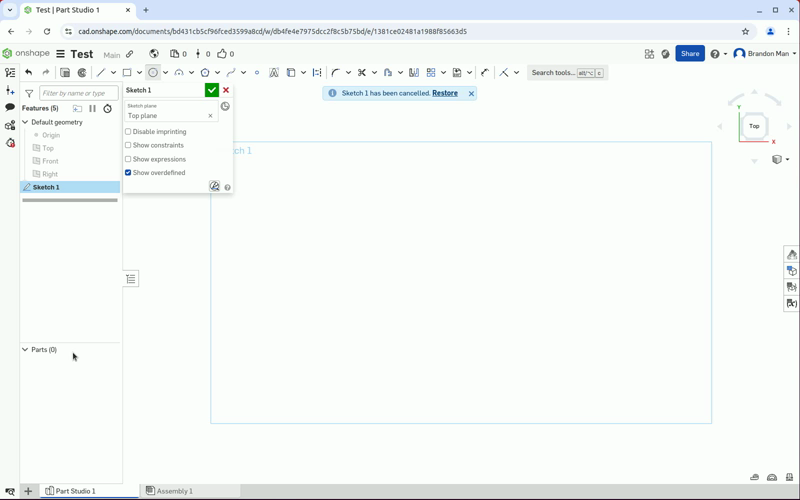
key_down(shift)
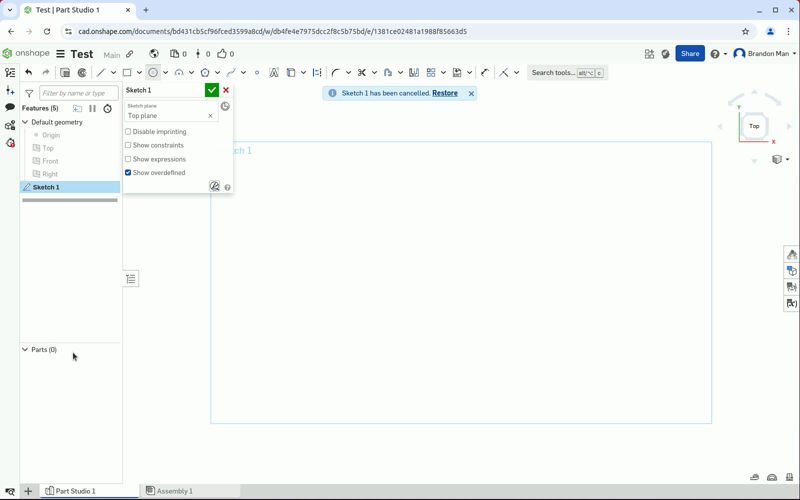
mouse_move(461, 282)
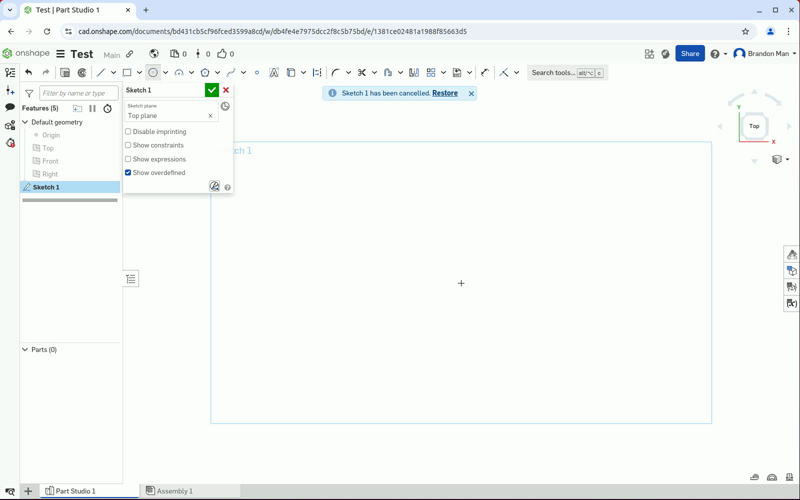
click(461, 282)
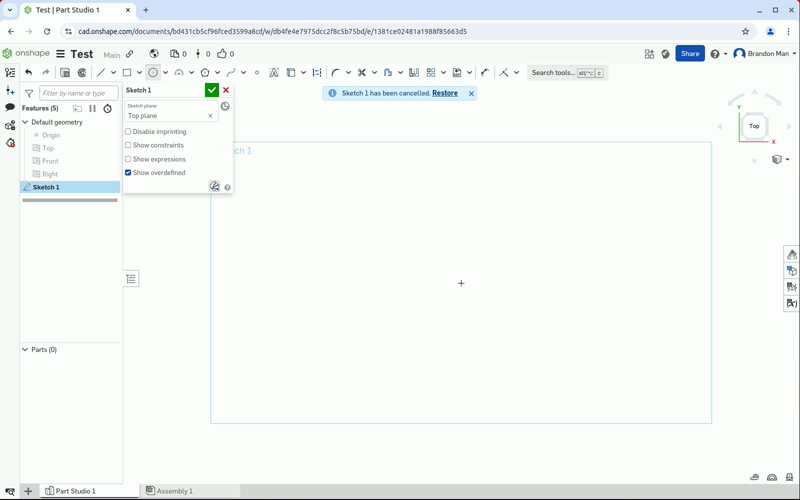
key_up(shift)
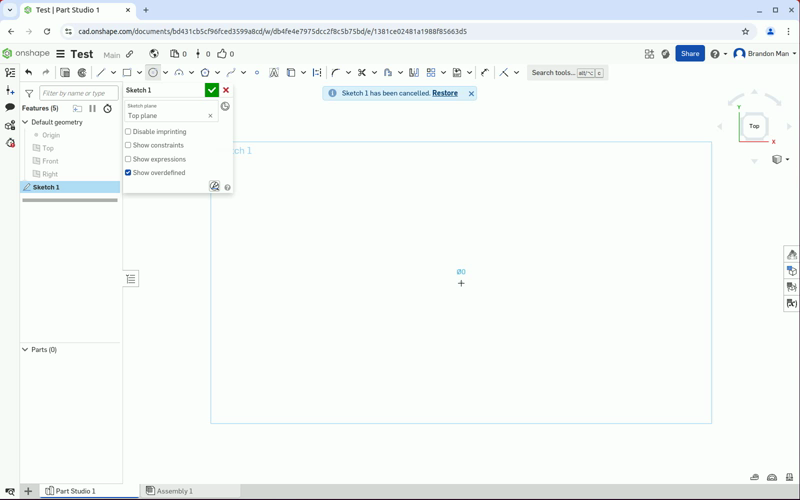
mouse_move(467, 282)
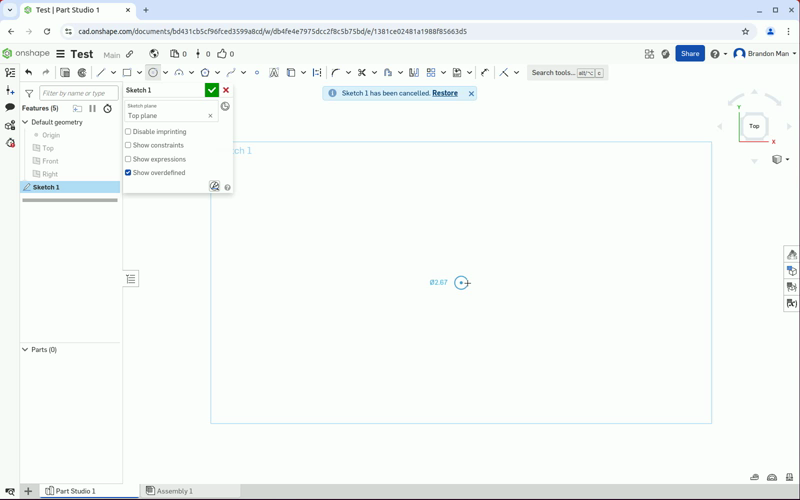
click(467, 282)
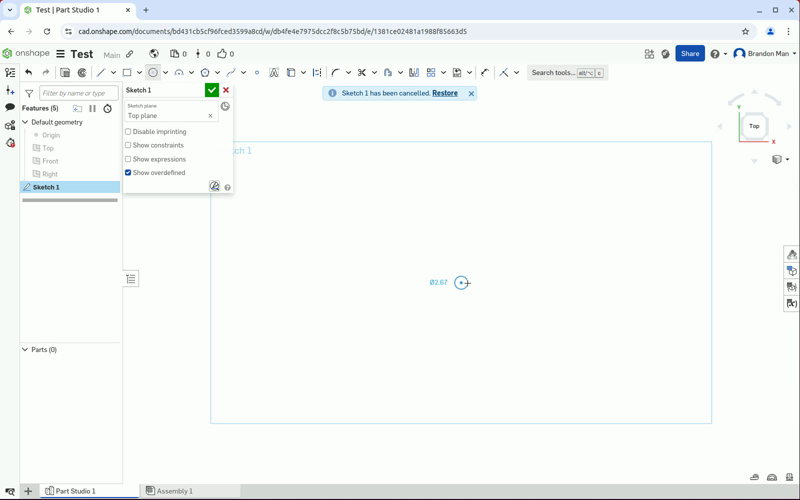
key(esc)
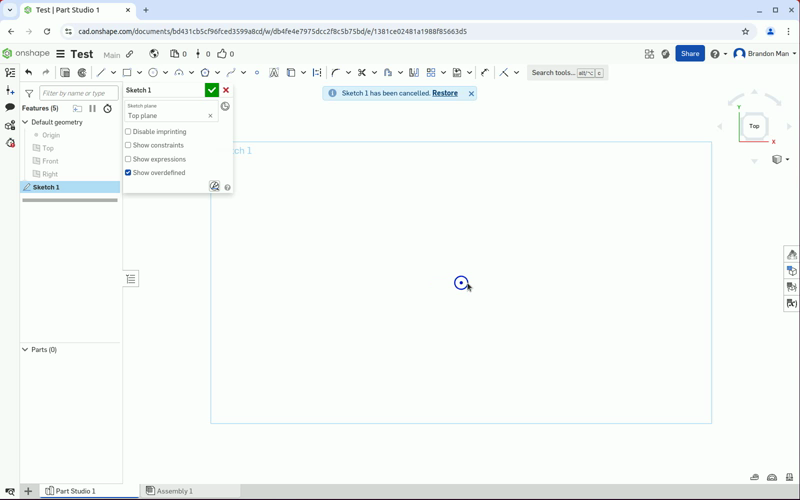
mouse_move(465, 280)
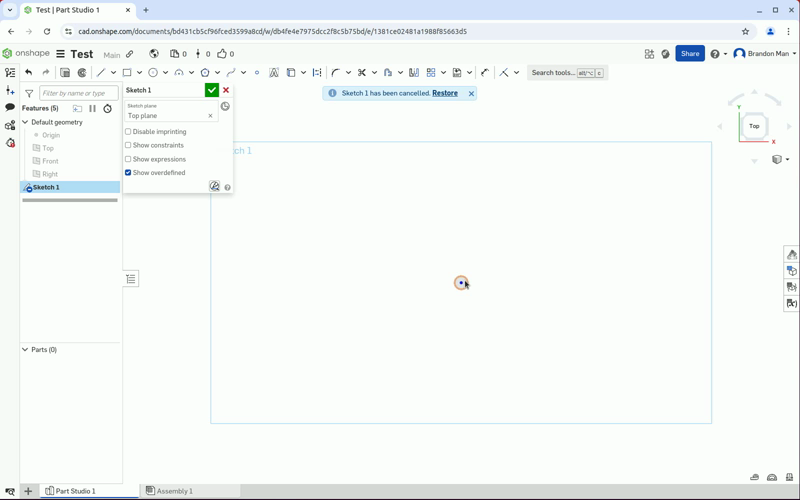
scroll(6)
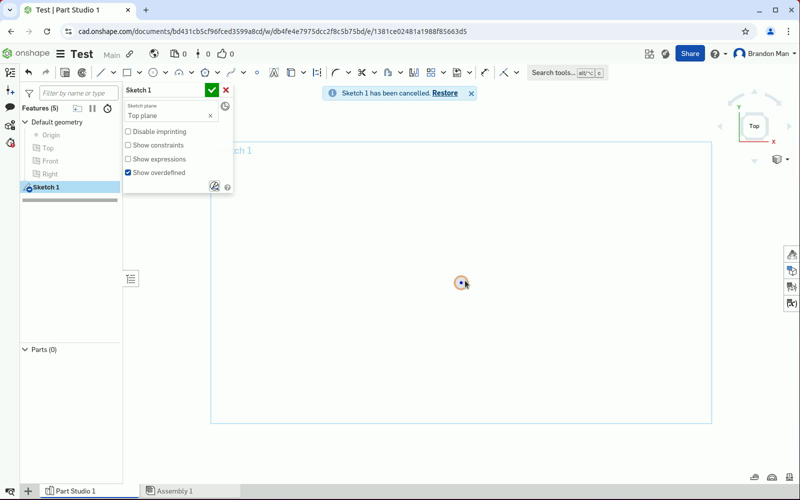
scroll(6)
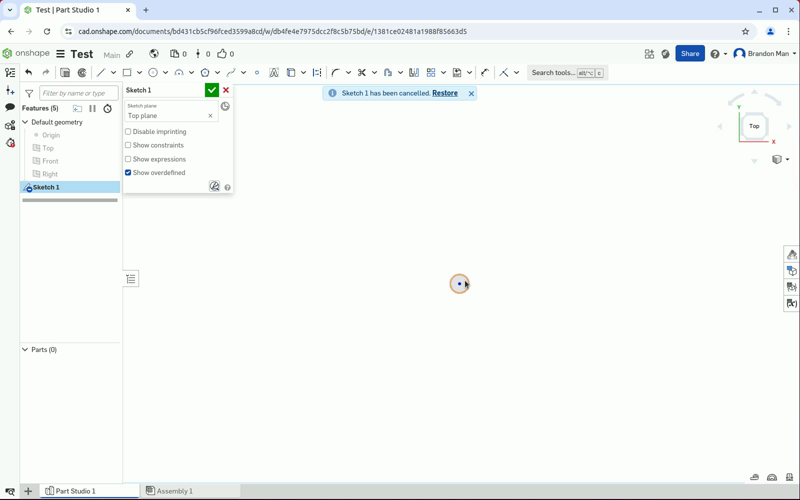
scroll(6)
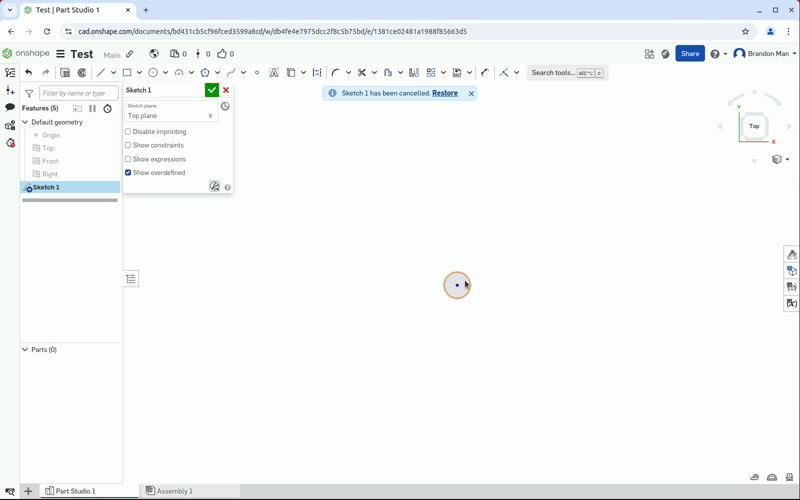
scroll(6)
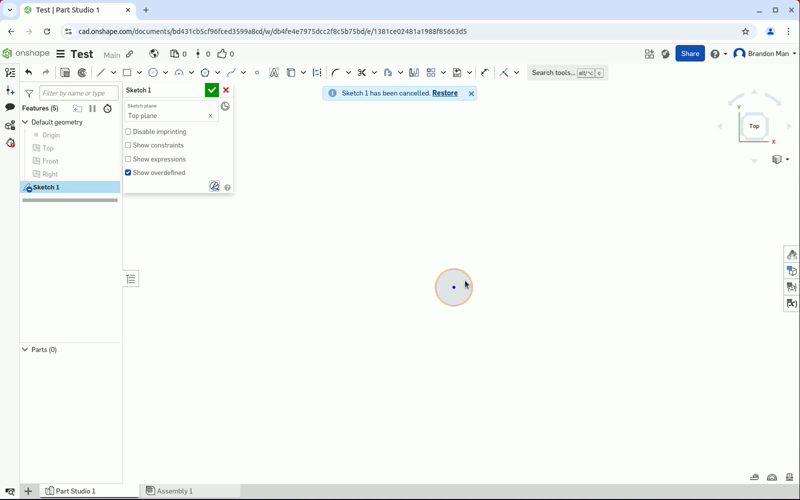
scroll(6)
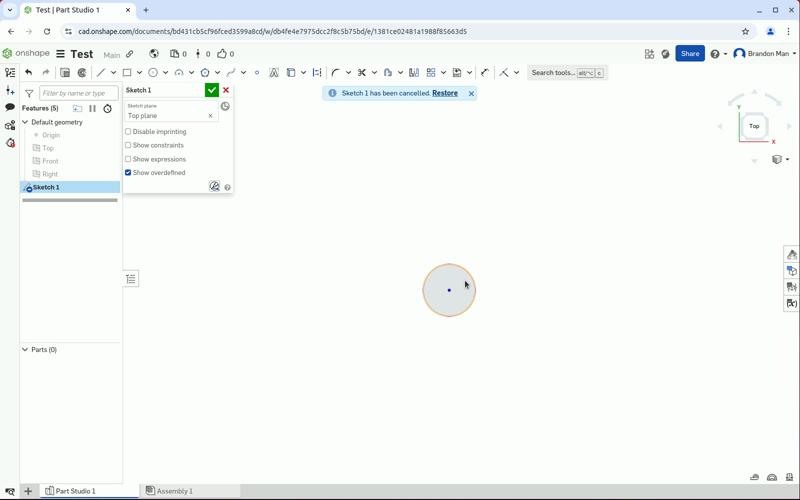
scroll(6)
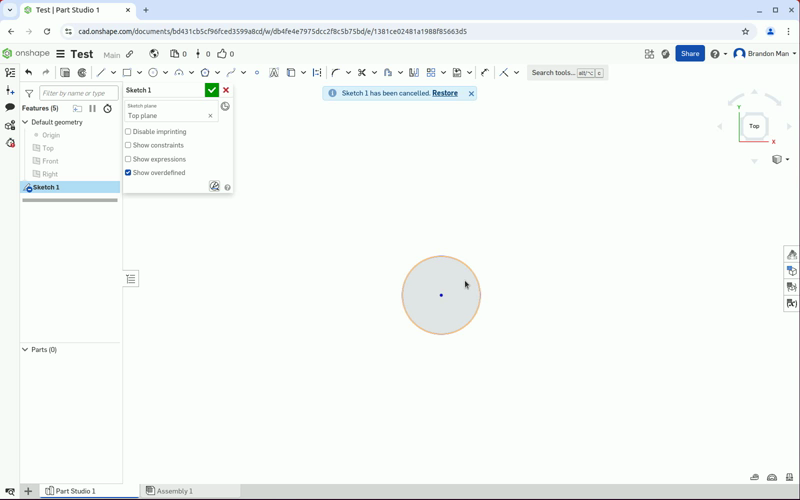
scroll(6)
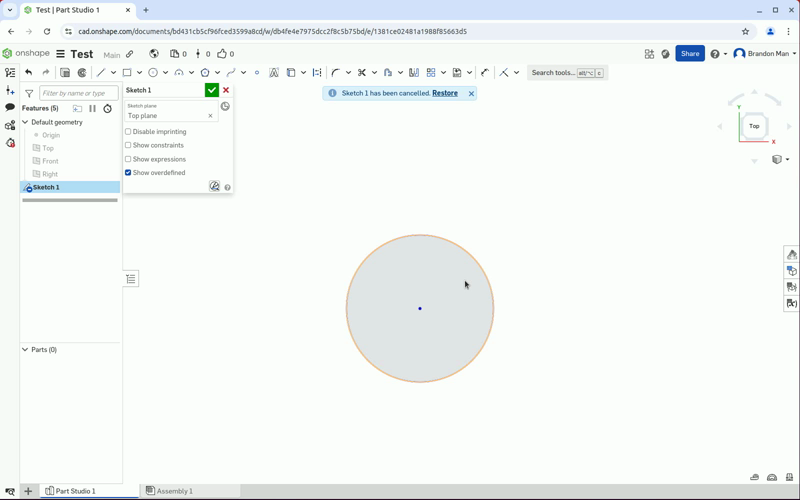
click(465, 280)
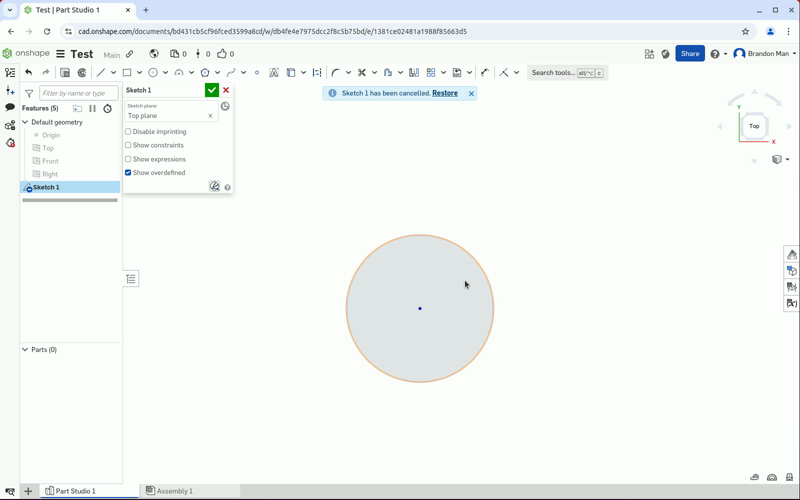
scroll(-6)
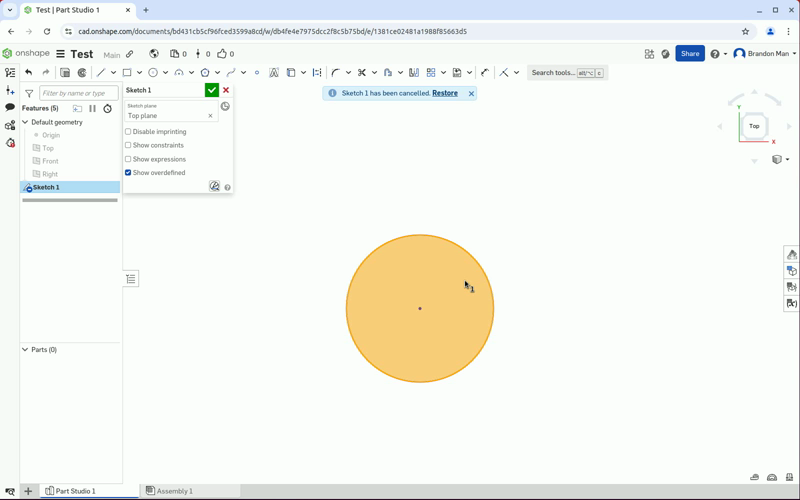
scroll(-6)
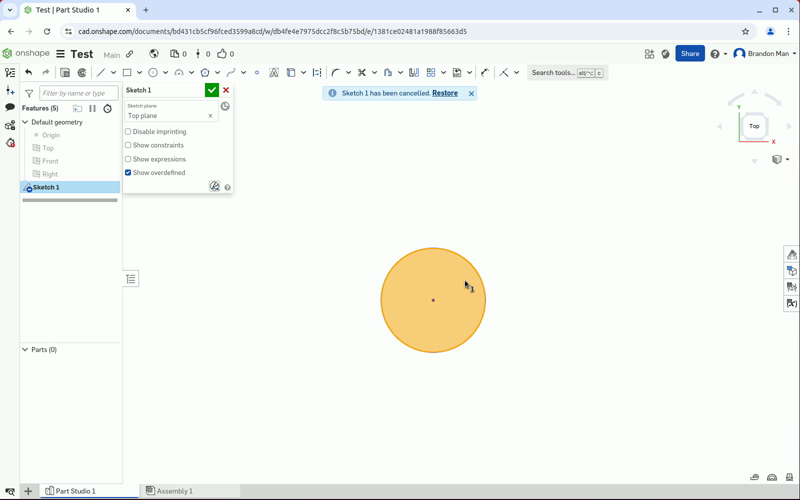
scroll(-6)
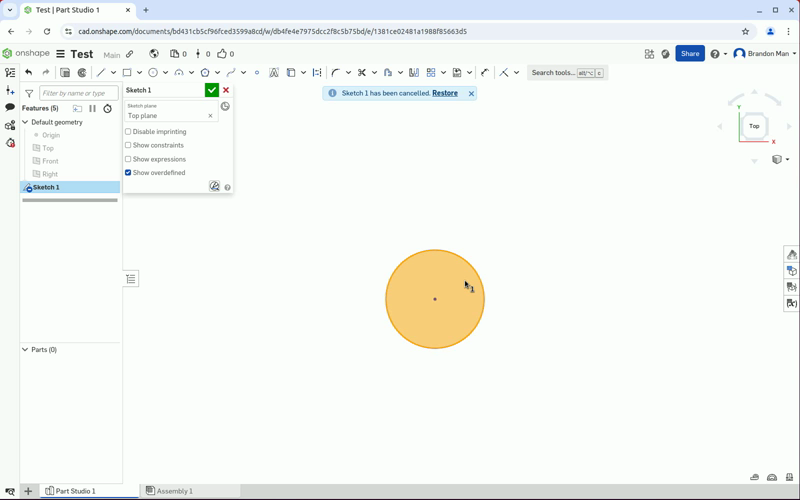
scroll(-6)
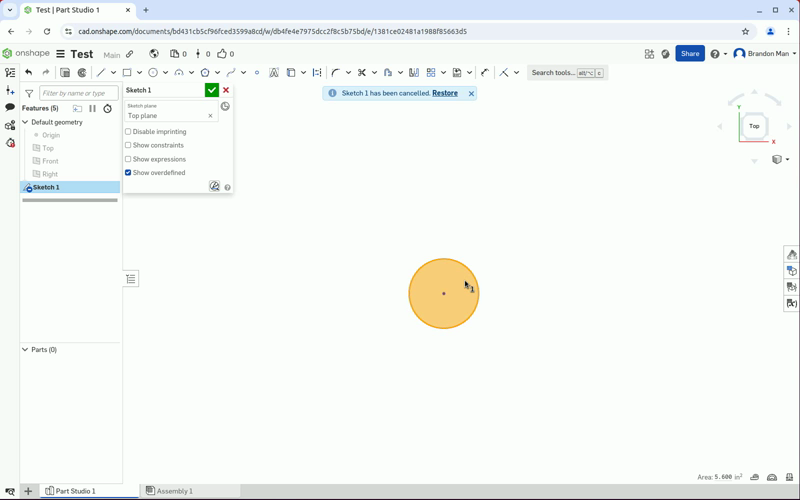
scroll(-6)
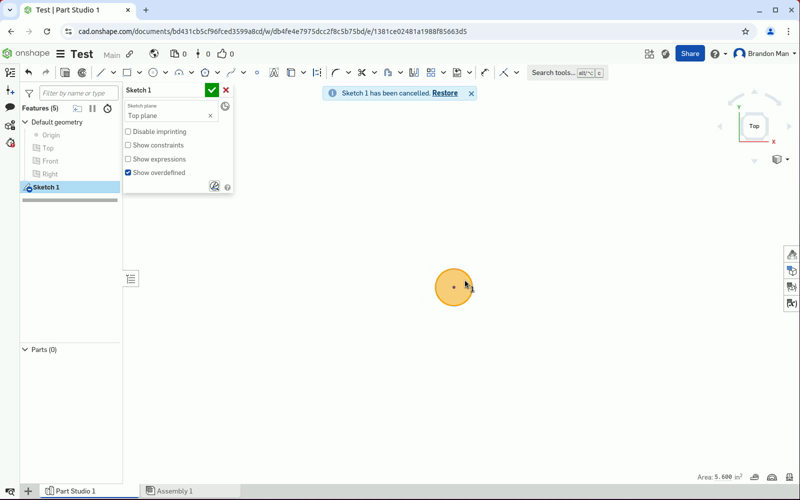
scroll(-6)
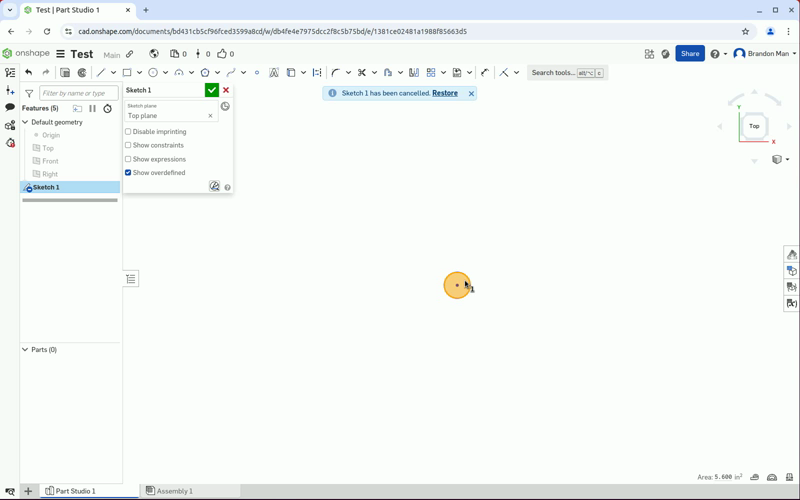
scroll(-6)
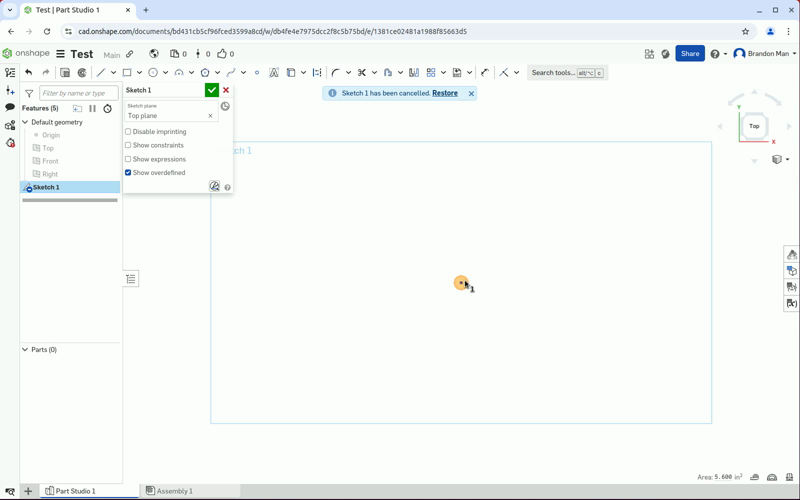
mouse_move(73, 352)
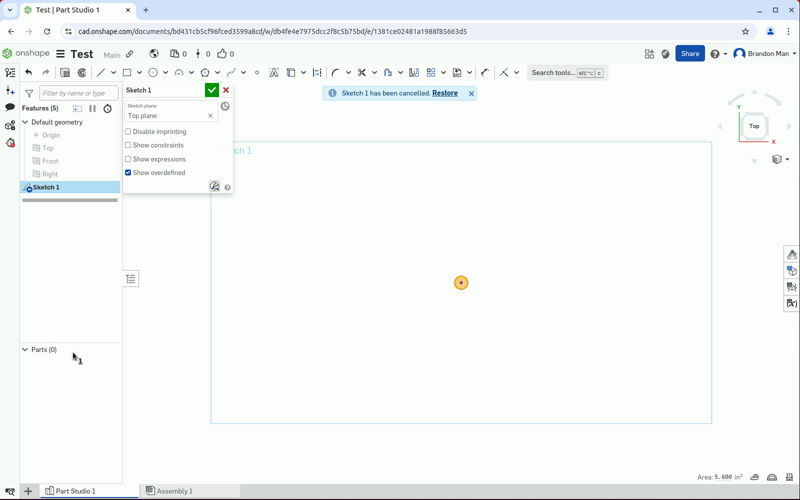
key(shift+y)
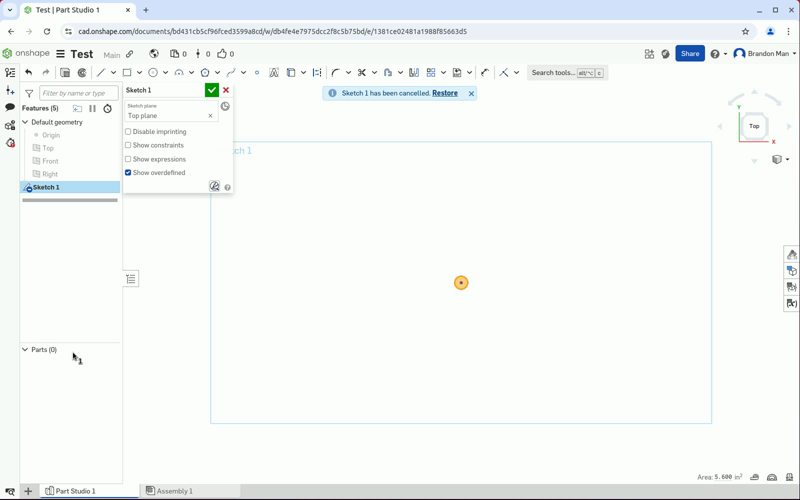
key(shift+e)
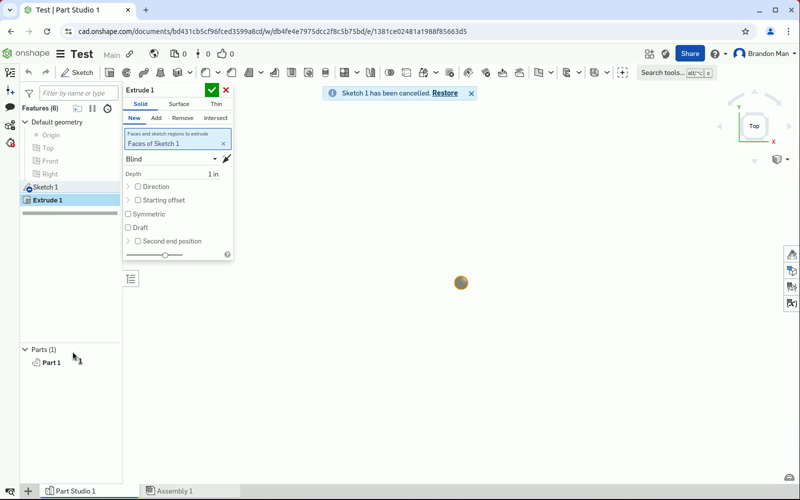
mouse_move(143, 106)
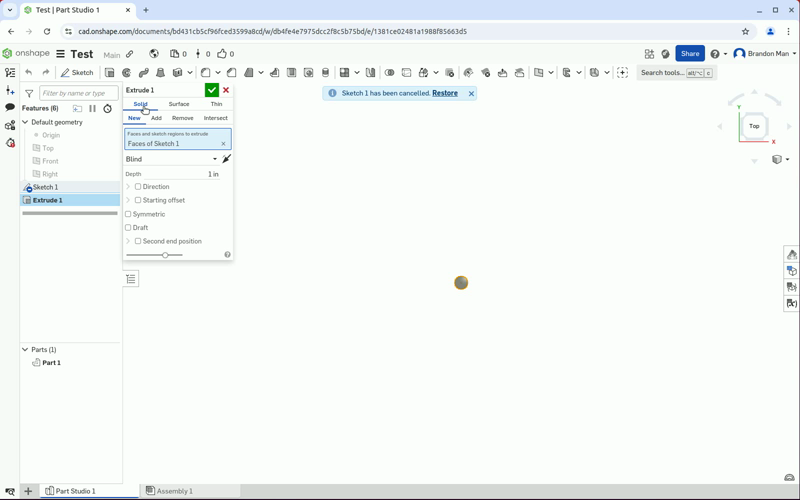
click(143, 106)
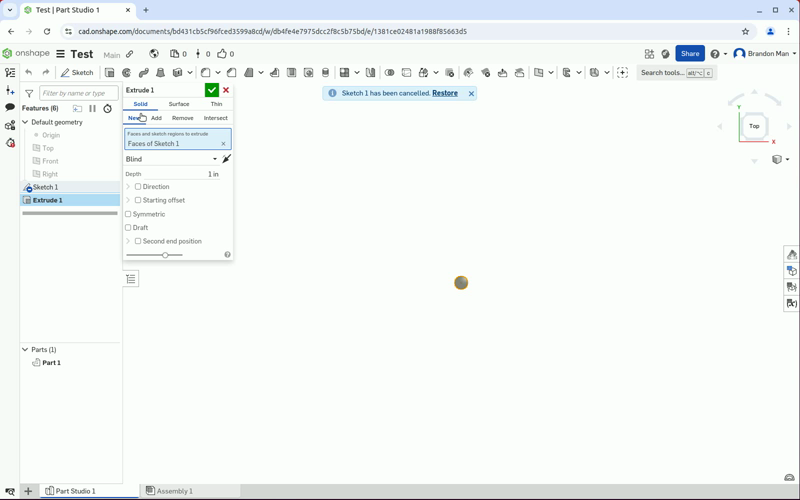
mouse_move(137, 120)
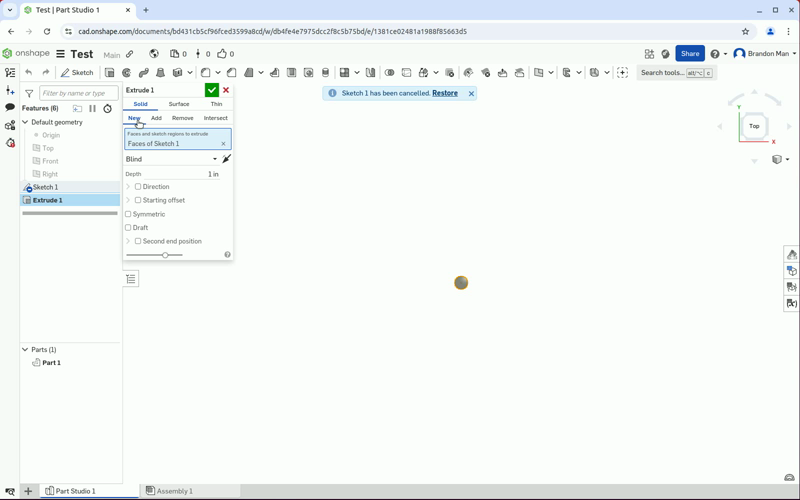
click(137, 120)
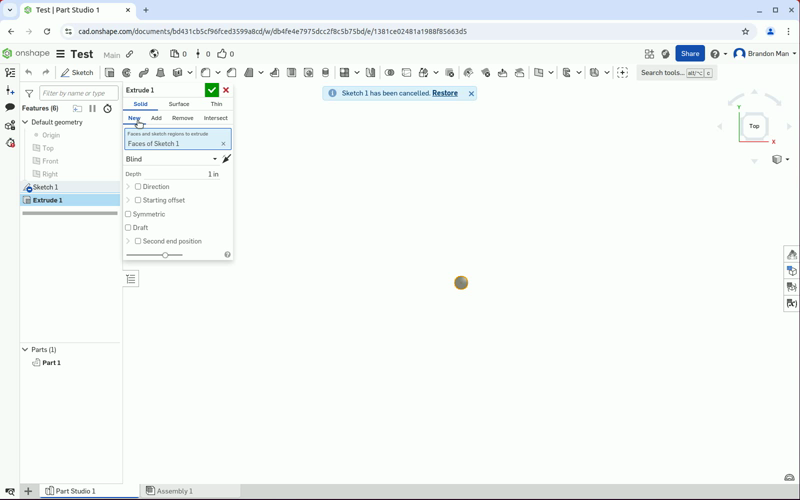
key(tab, 4)
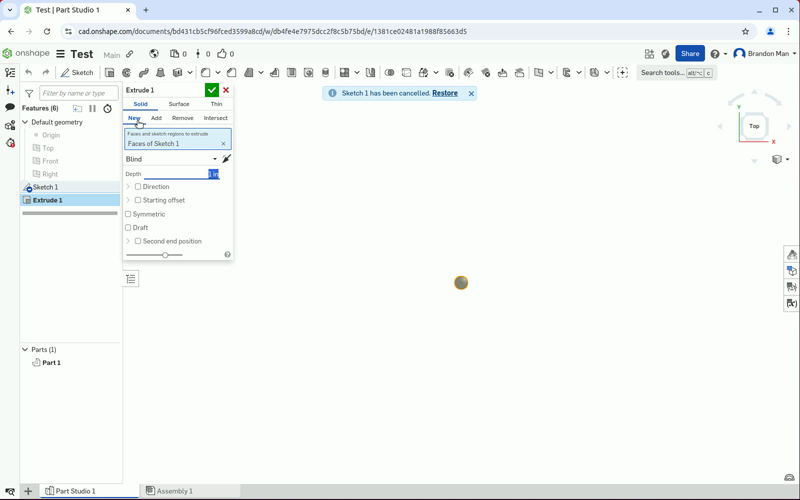
text(23.108)
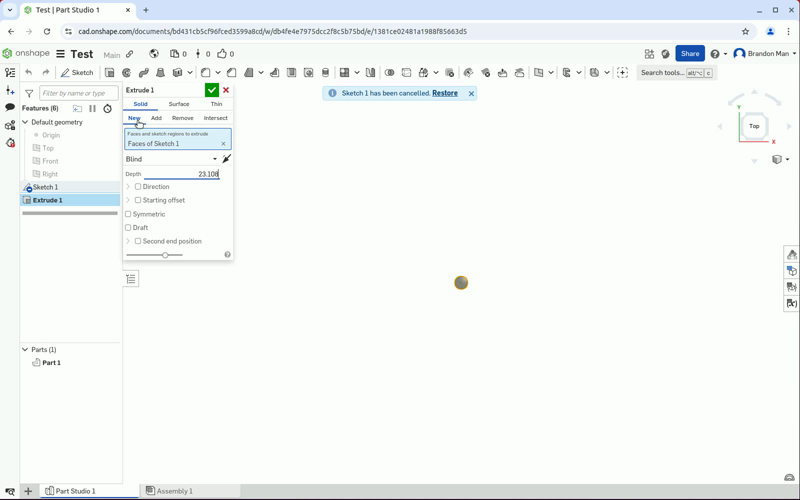
key(enter)
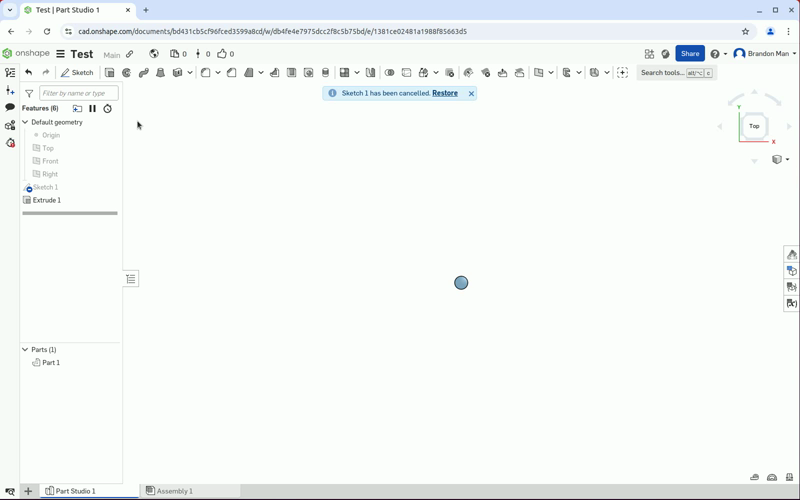
key(shift+h)
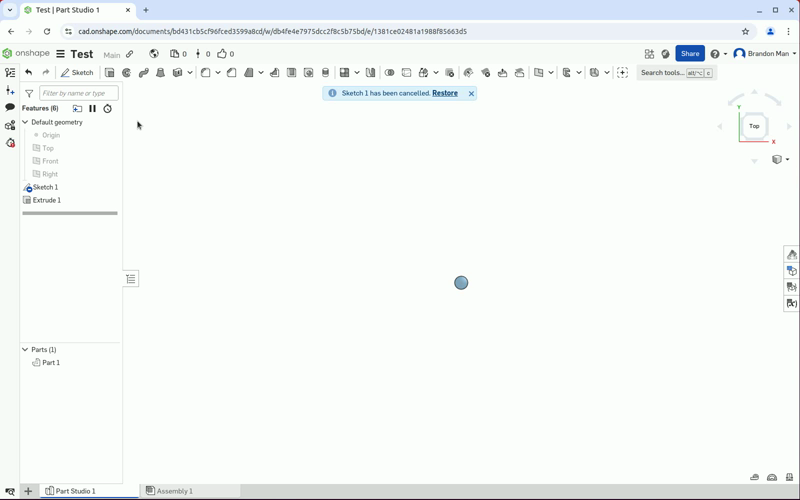
key(shift+h)
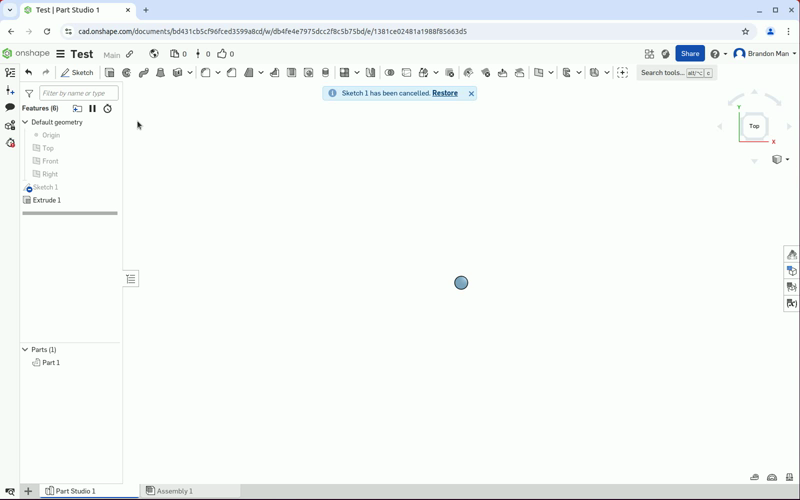
mouse_move(73, 189)
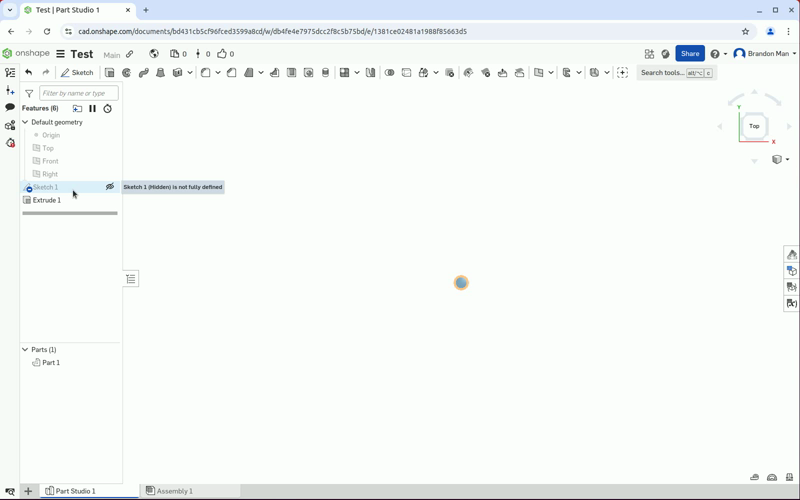
click(73, 189)
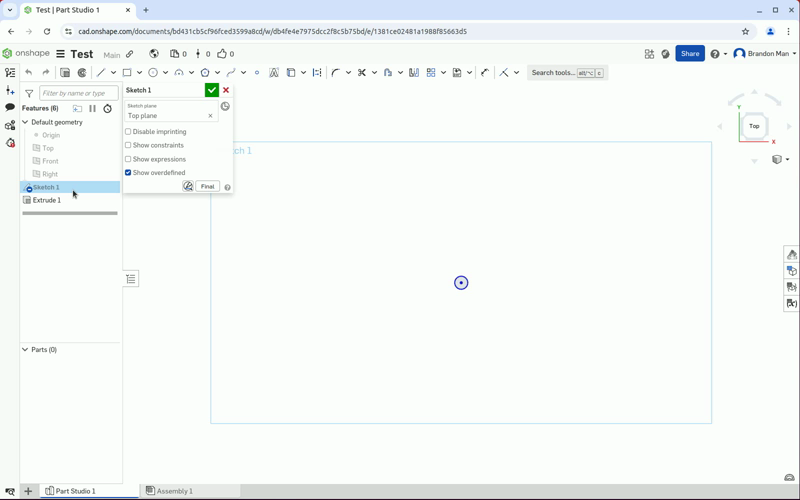
mouse_move(229, 92)
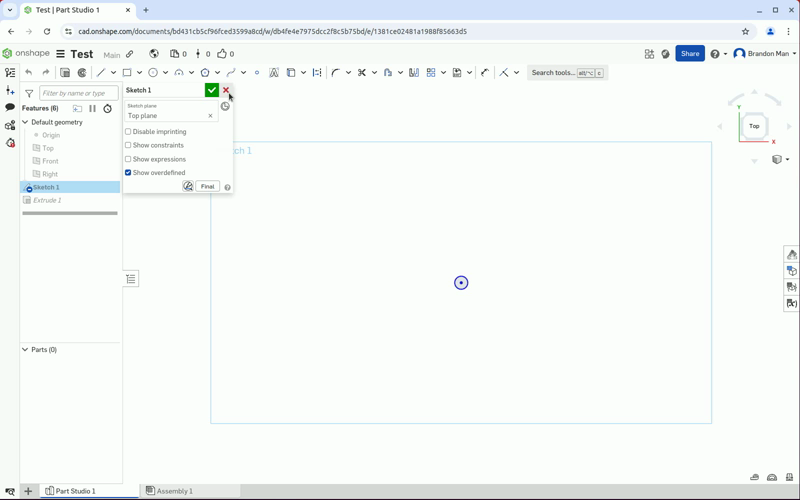
click(229, 92)
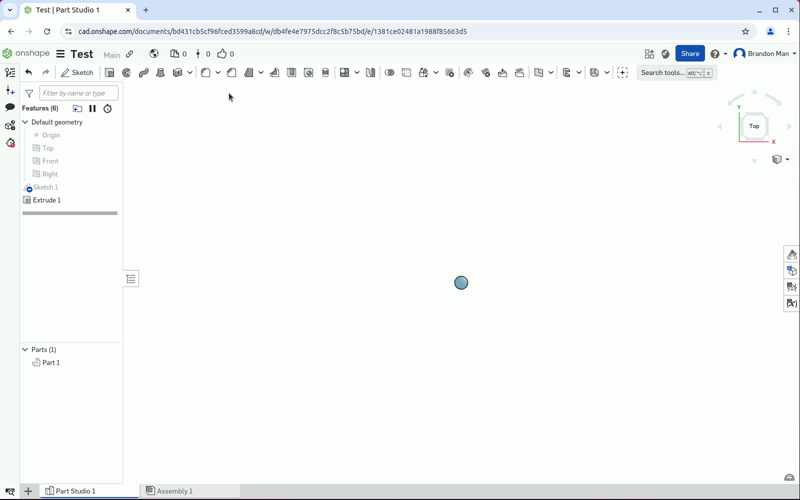
mouse_move(541, 75)
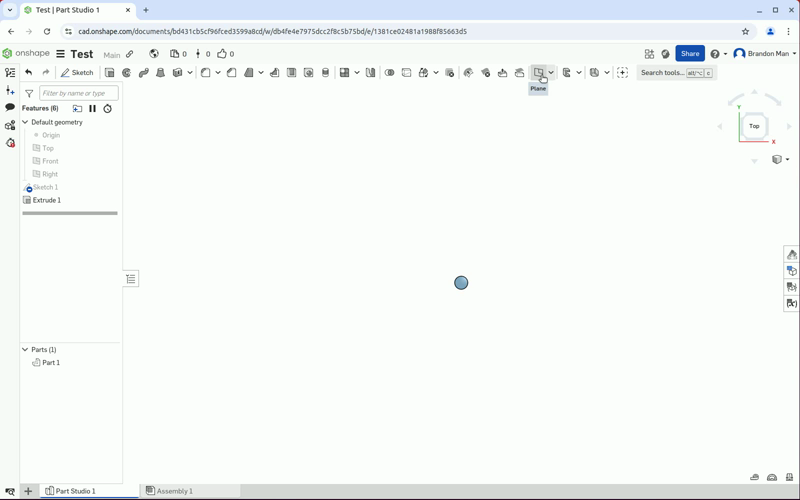
click(541, 75)
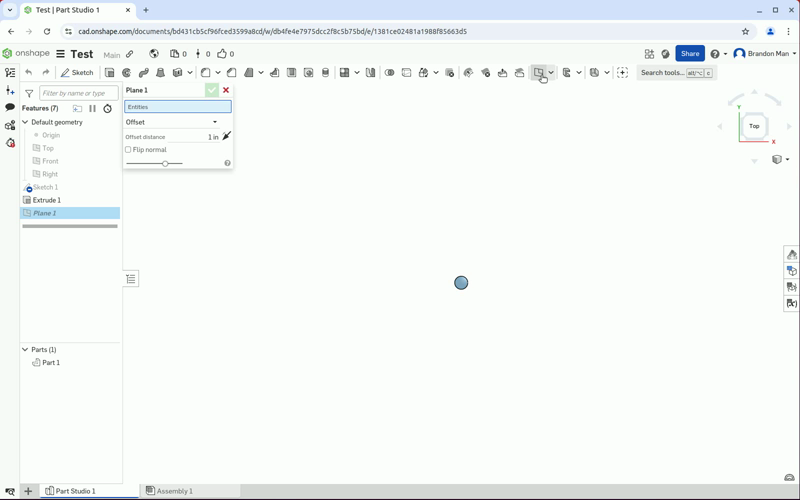
mouse_move(73, 150)
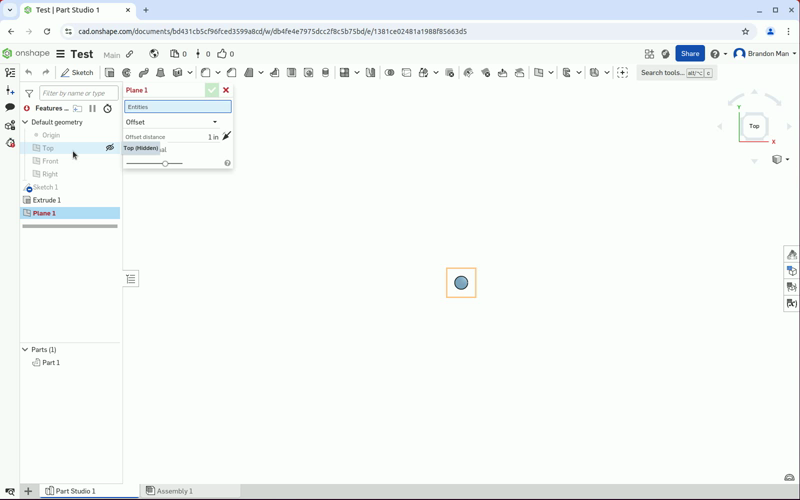
click(73, 150)
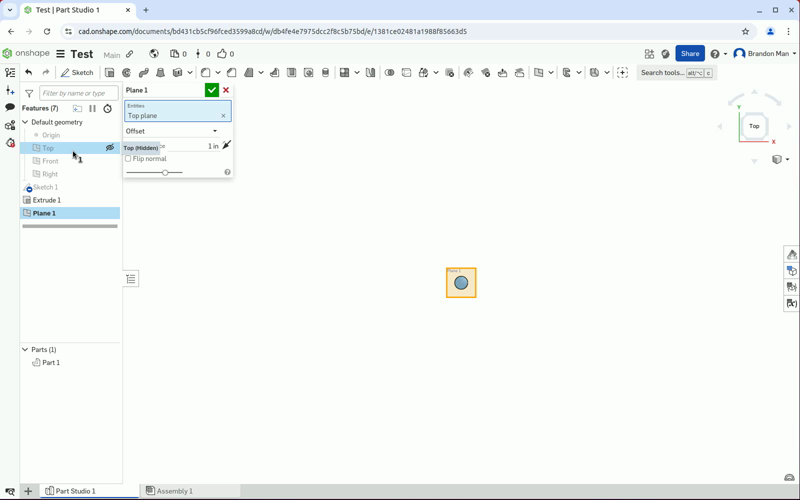
key(tab, 2)
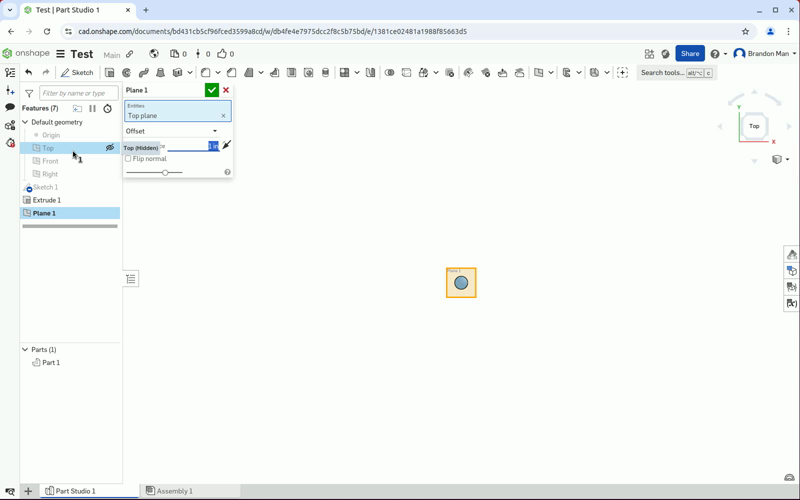
text(23.108)
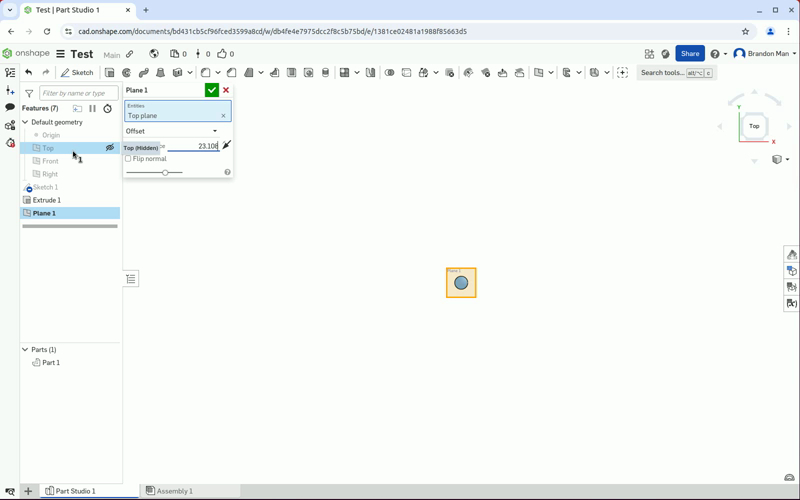
key(enter, 2)
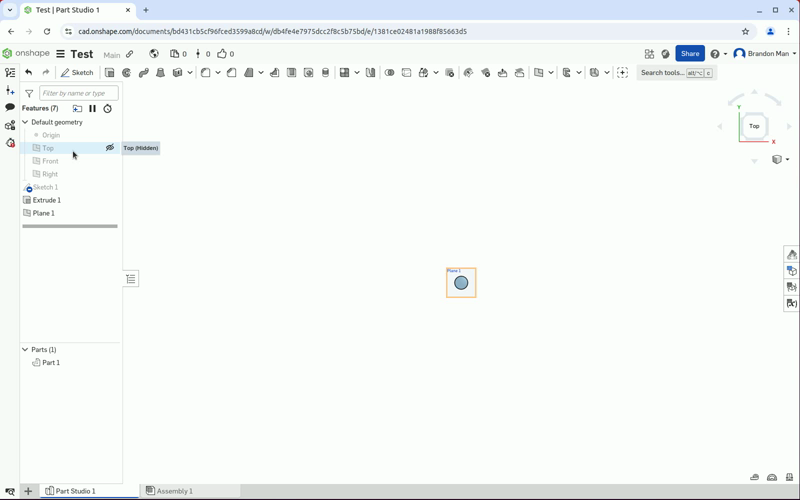
key(shift+s)
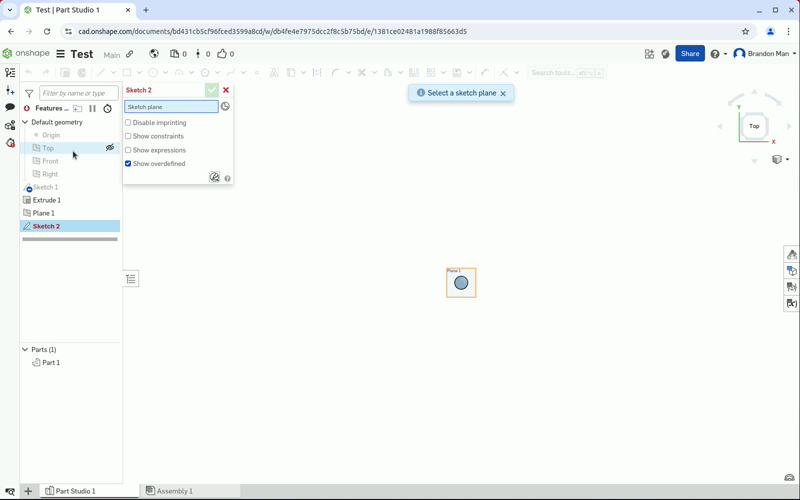
mouse_move(73, 215)
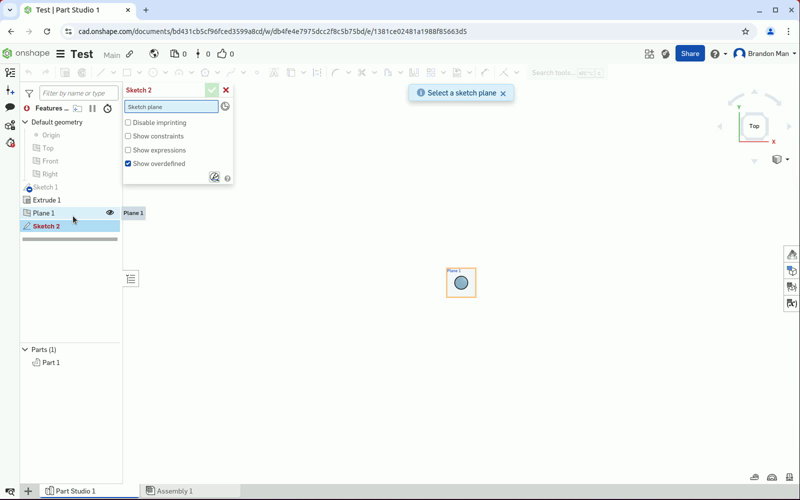
click(73, 215)
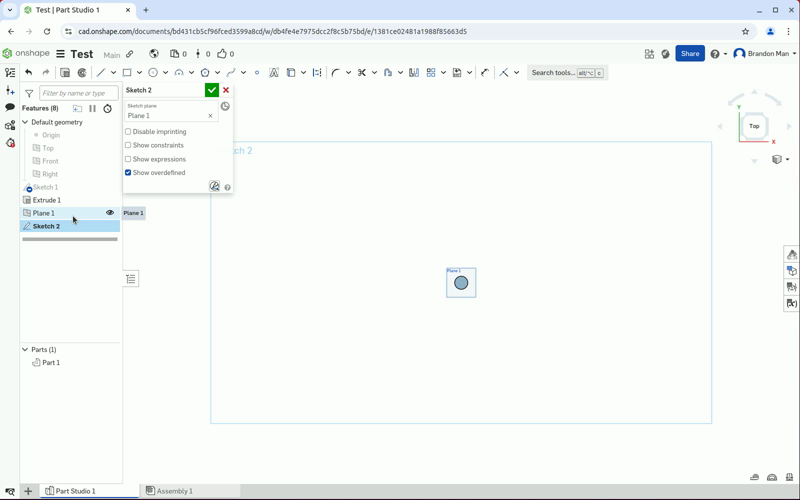
mouse_move(73, 352)
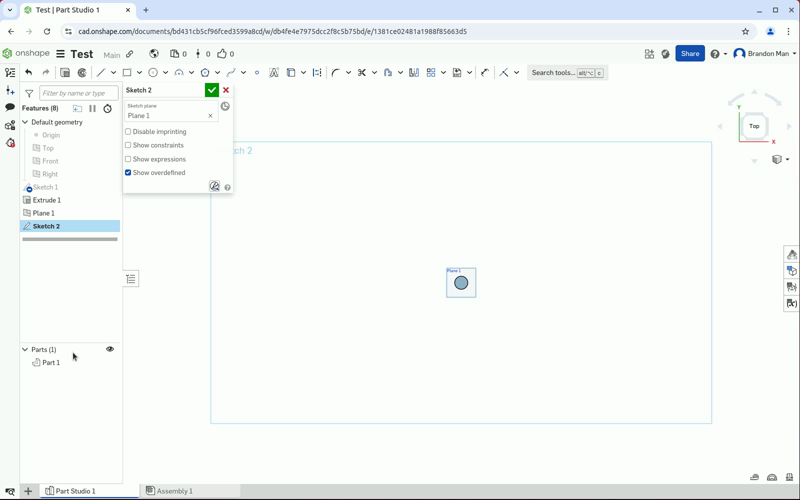
key(y)
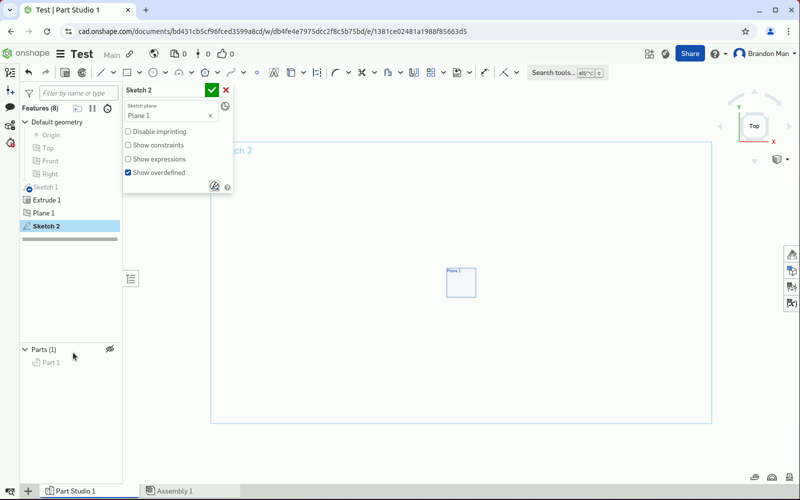
key(c)
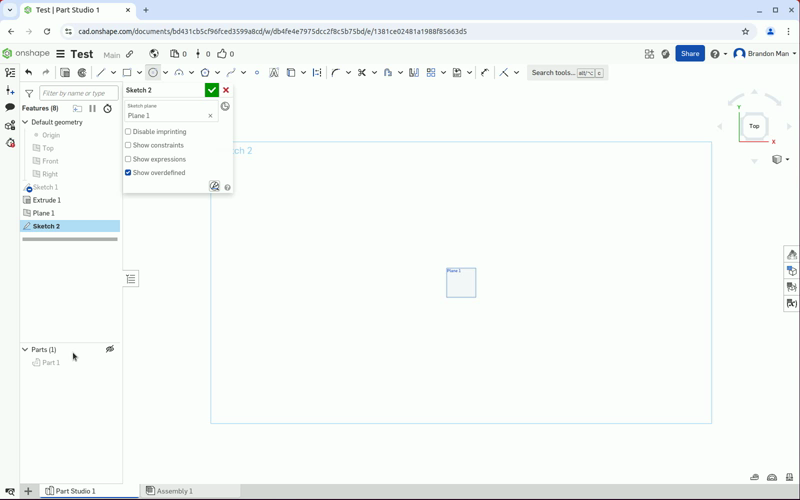
key_down(shift)
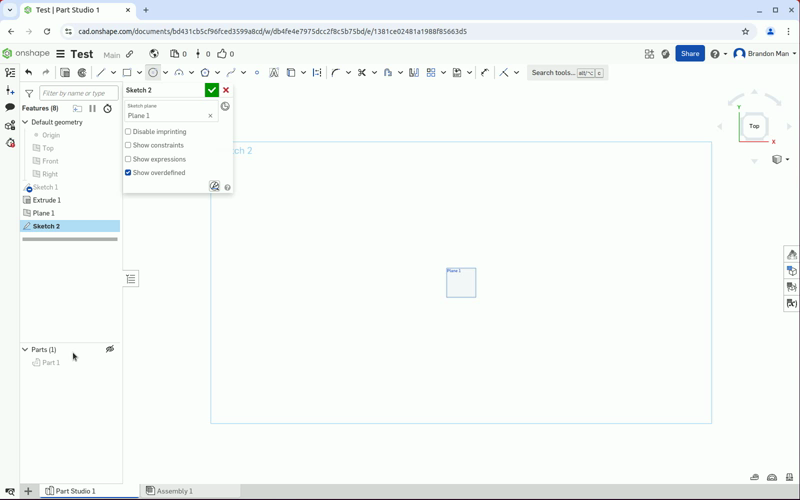
mouse_move(461, 282)
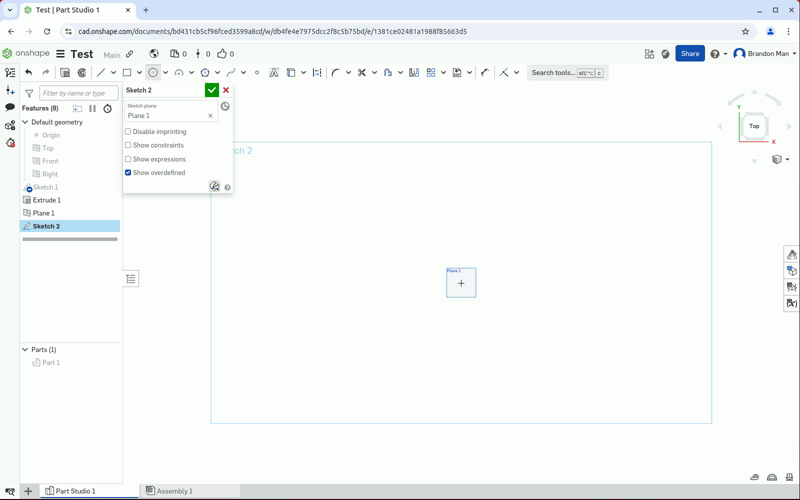
click(461, 282)
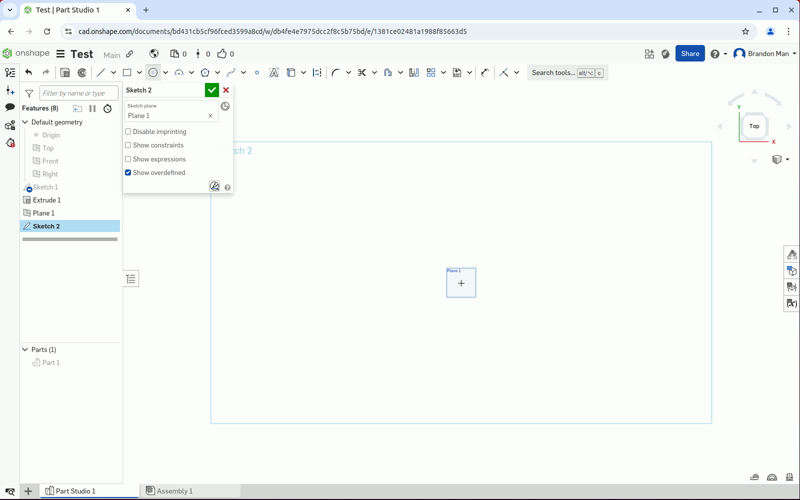
key_up(shift)
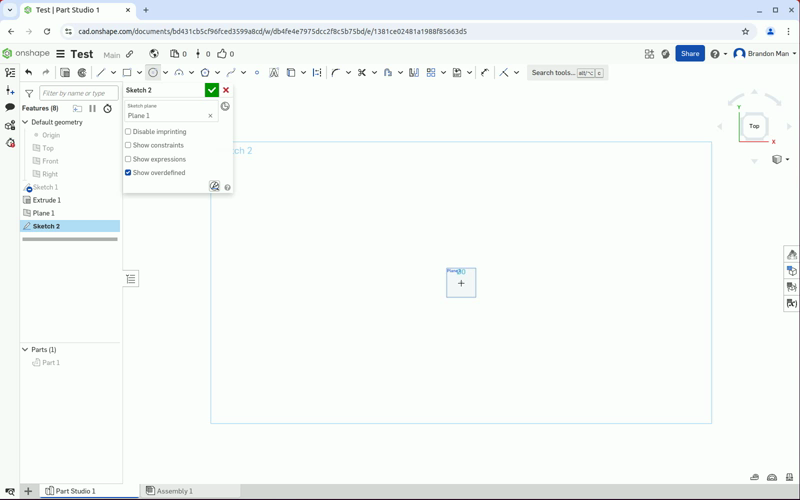
mouse_move(466, 282)
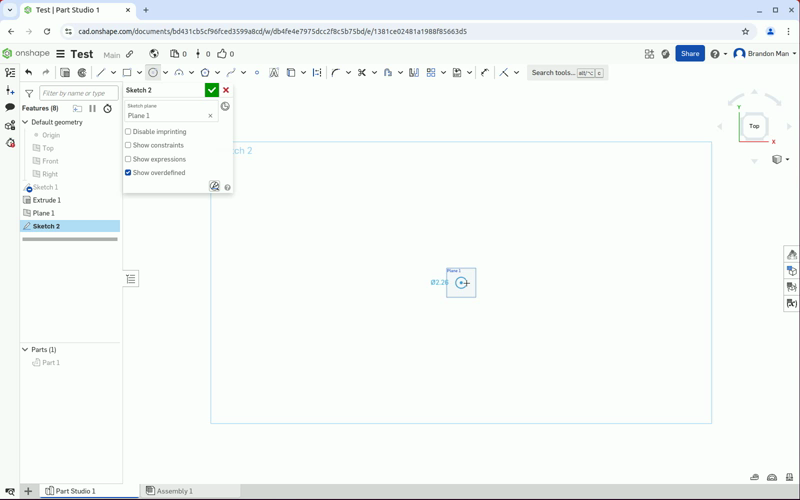
click(466, 282)
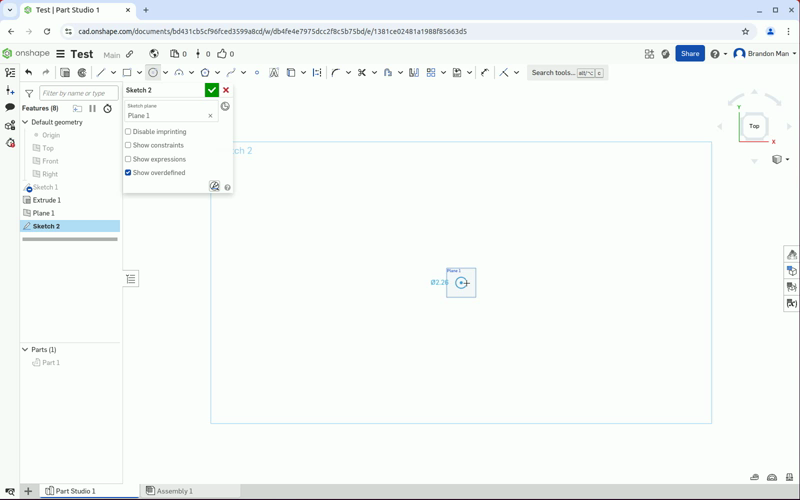
key(esc)
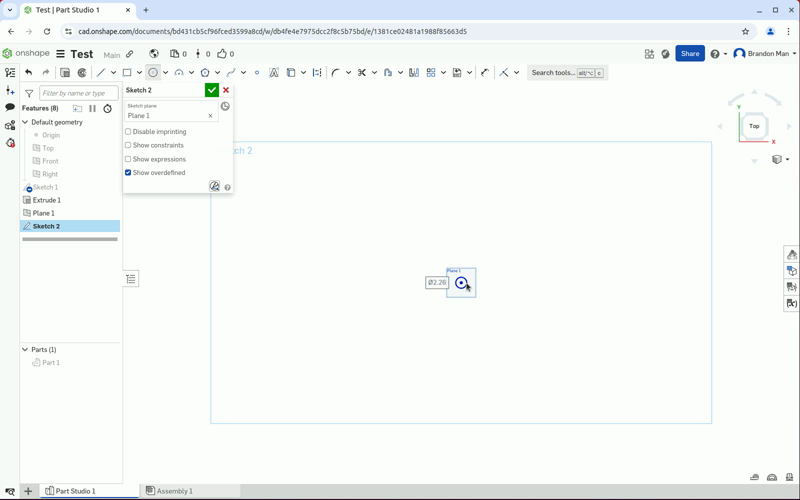
mouse_move(466, 284)
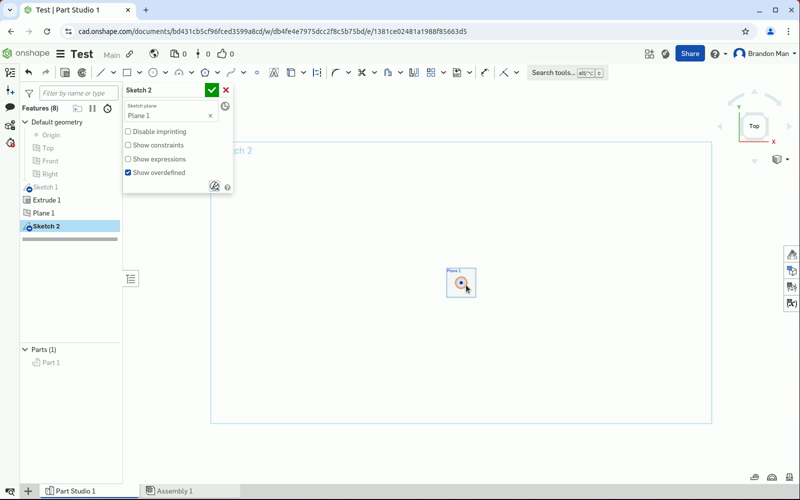
scroll(6)
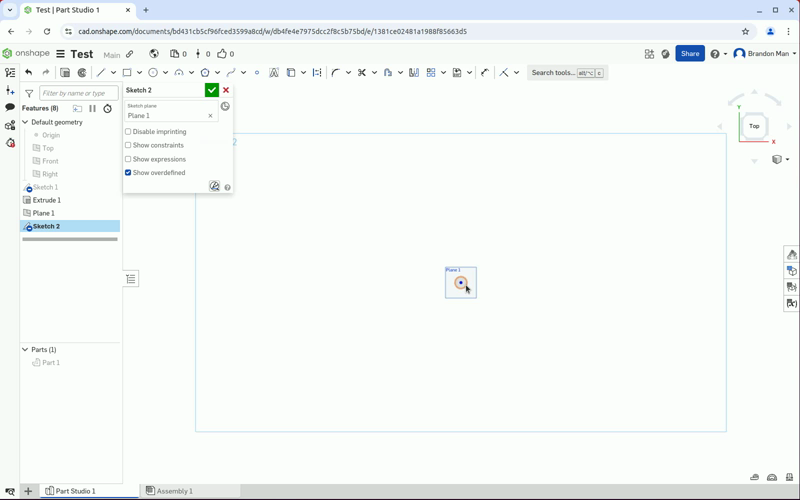
scroll(6)
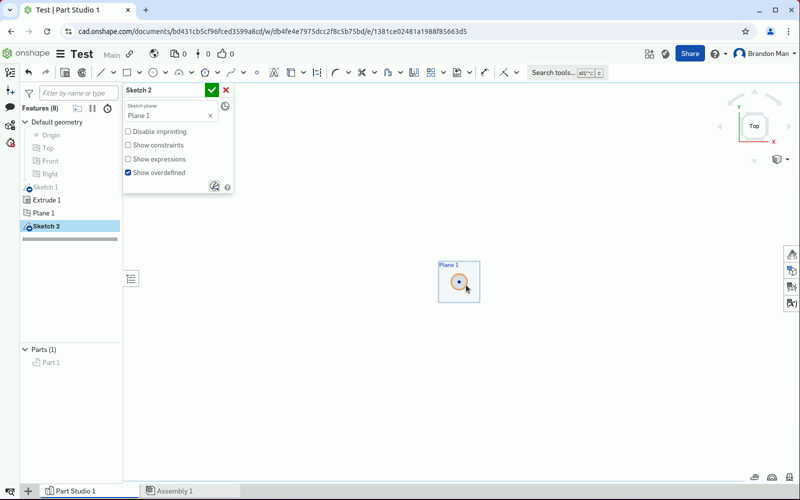
scroll(6)
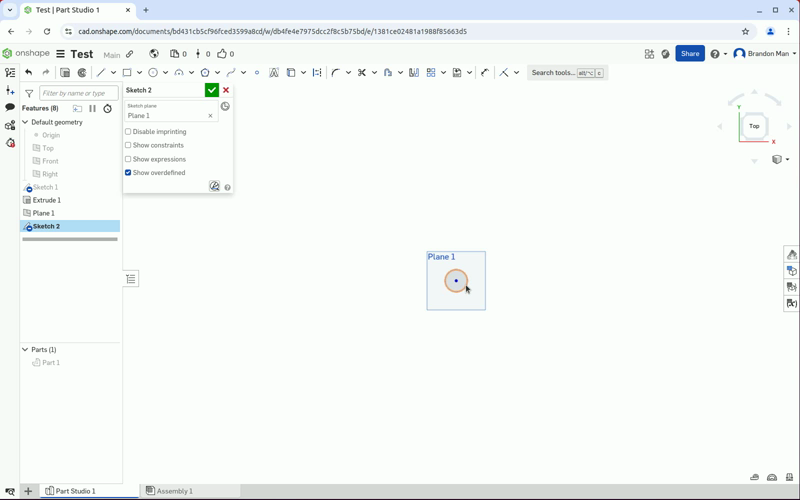
scroll(6)
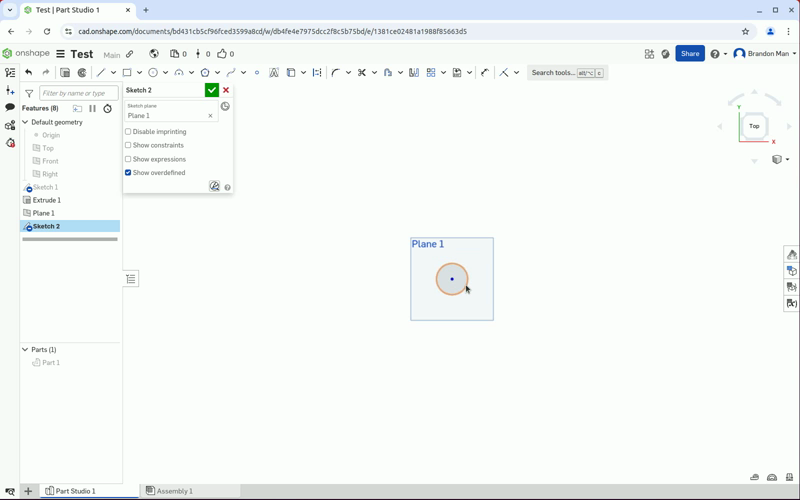
scroll(6)
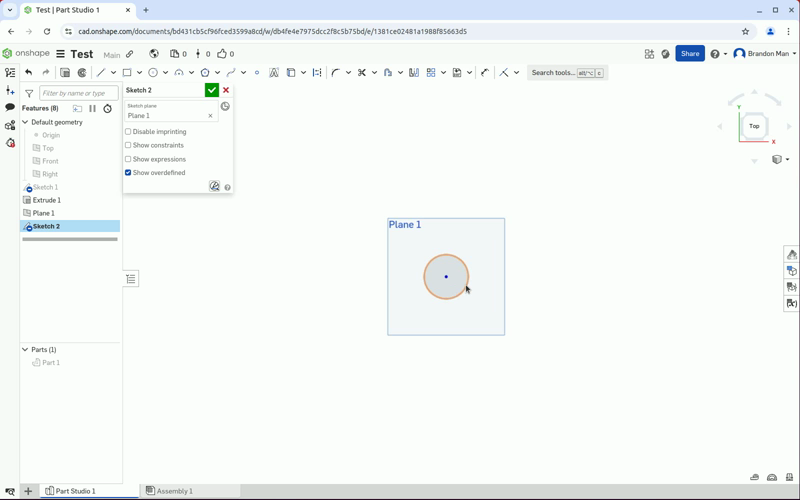
scroll(6)
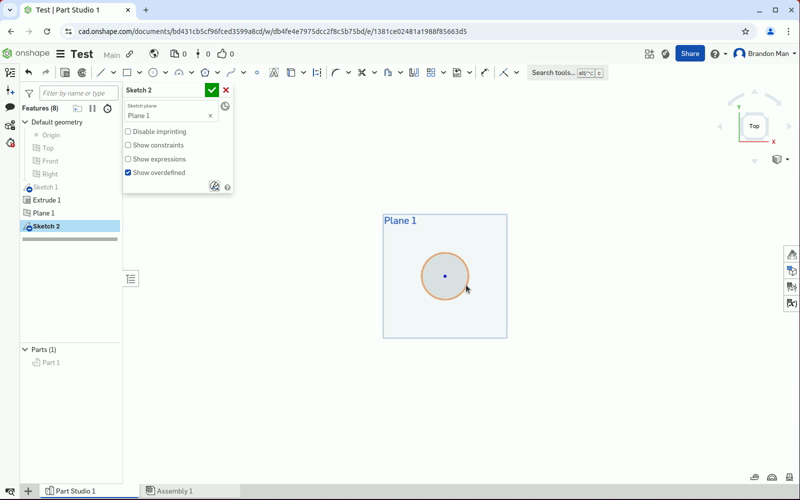
scroll(6)
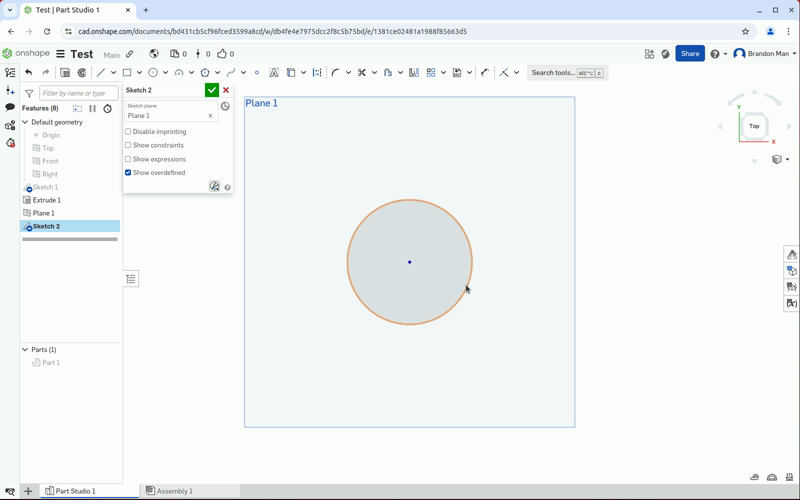
click(466, 284)
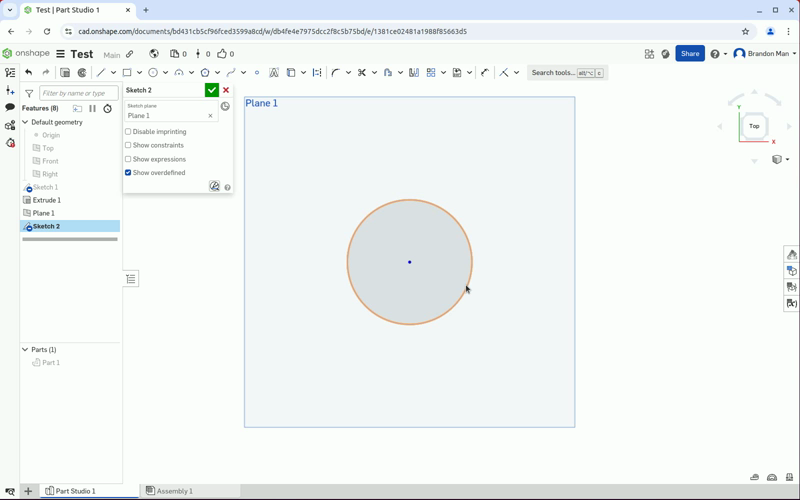
scroll(-6)
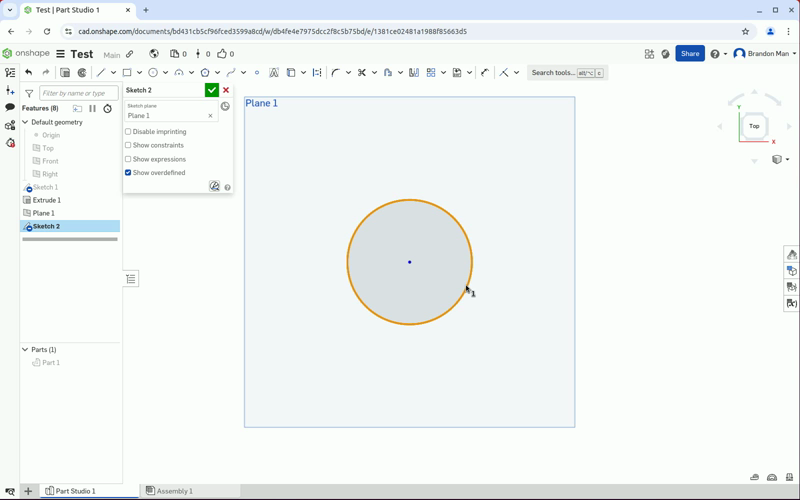
scroll(-6)
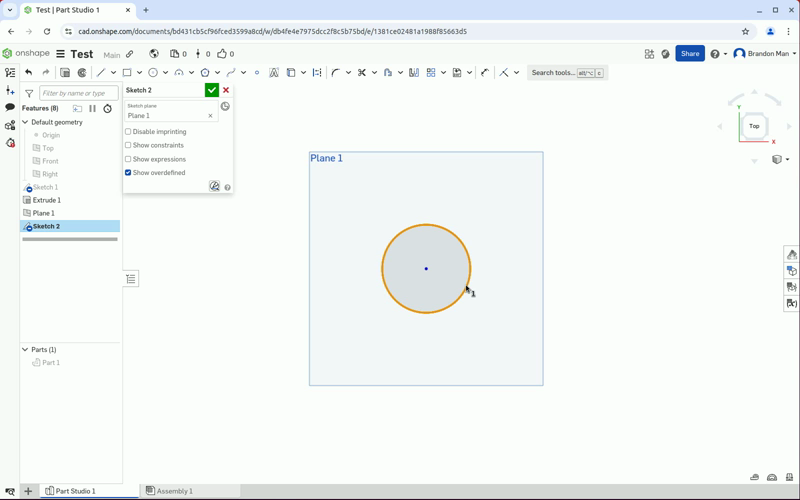
scroll(-6)
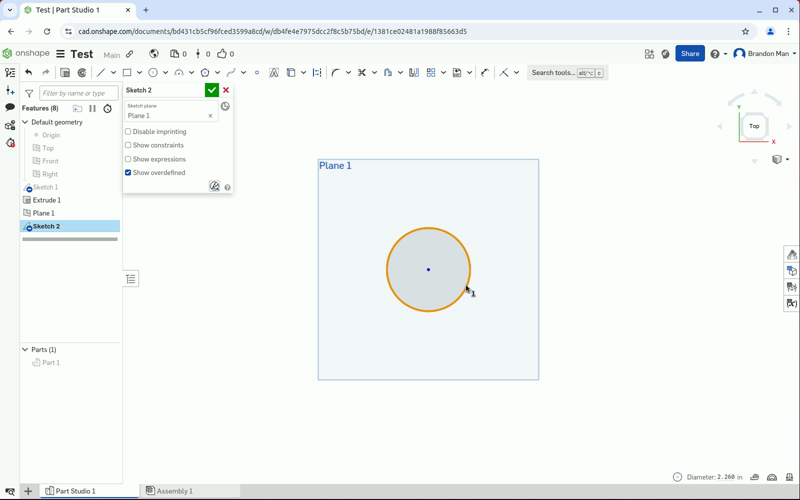
scroll(-6)
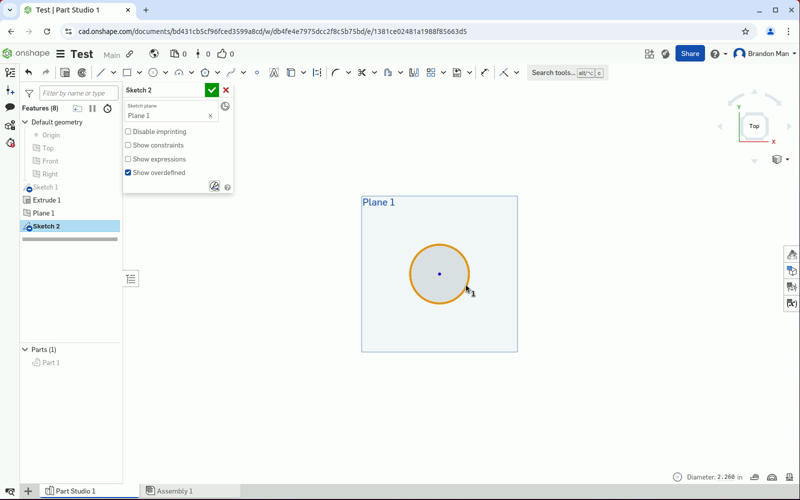
scroll(-6)
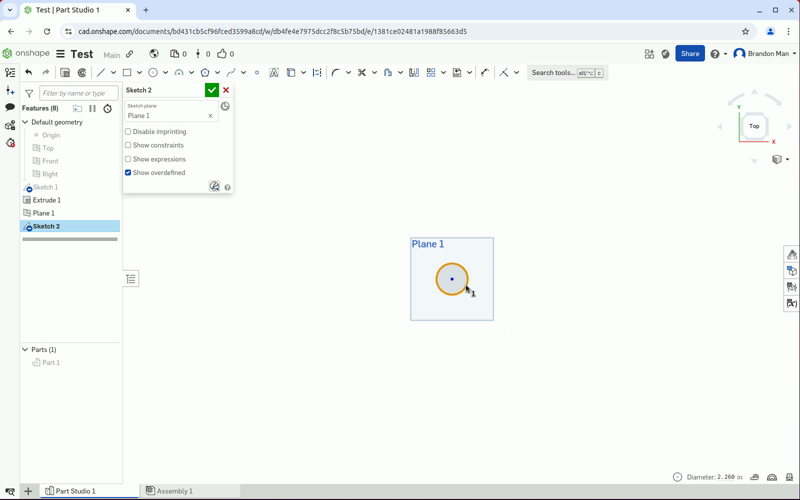
scroll(-6)
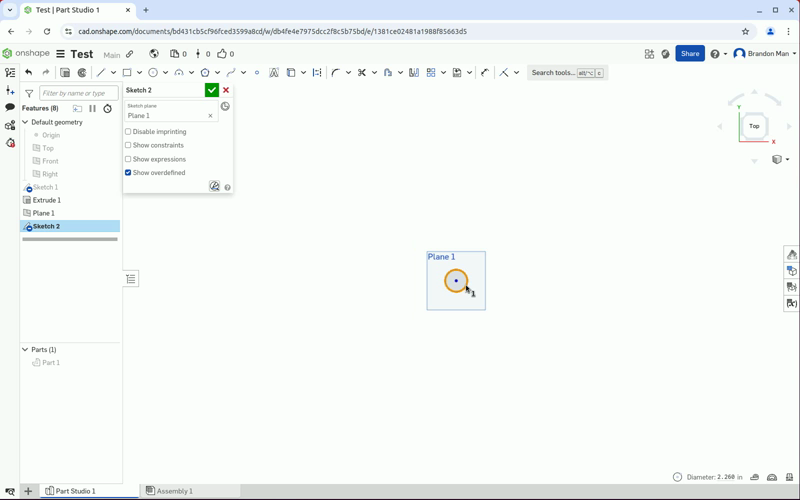
scroll(-6)
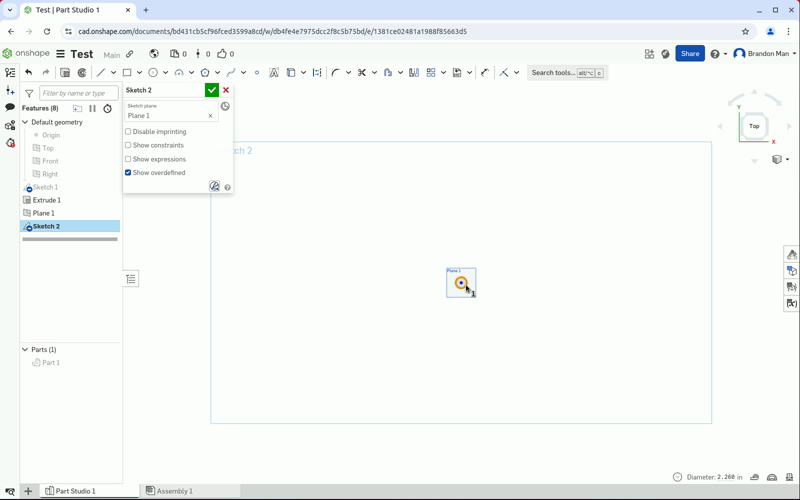
mouse_move(73, 352)
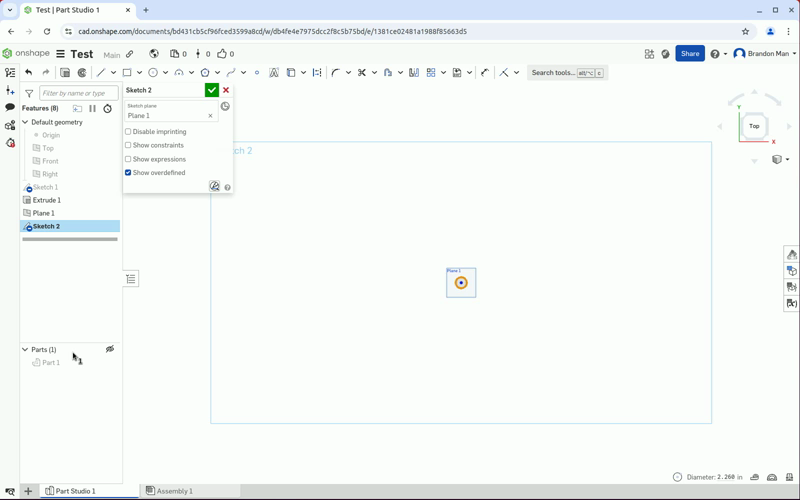
key(shift+y)
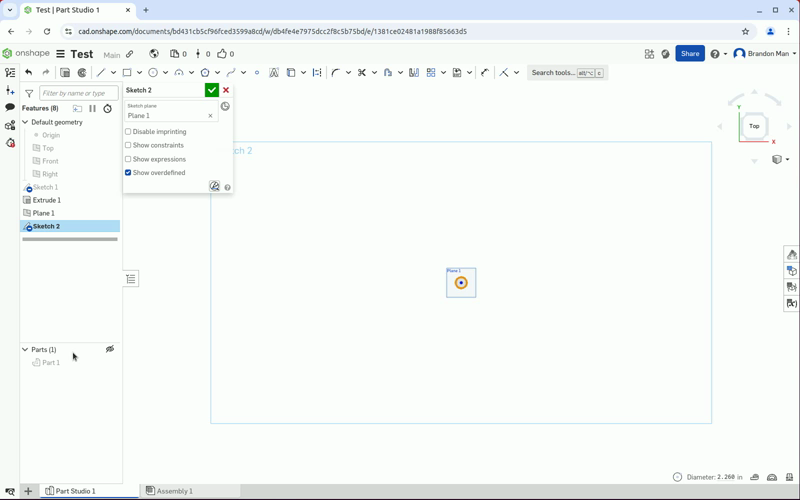
key(shift+e)
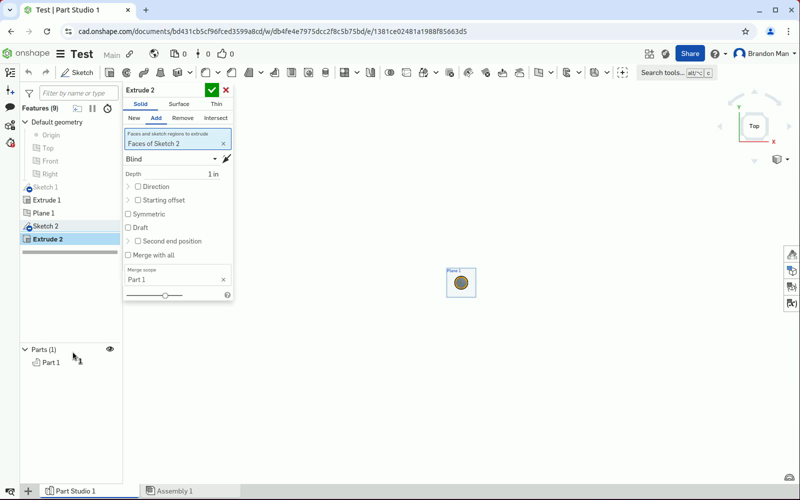
mouse_move(143, 106)
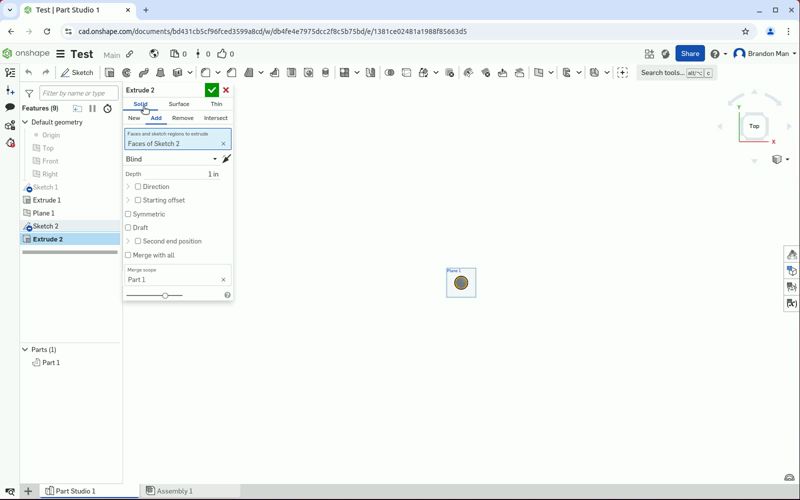
click(143, 106)
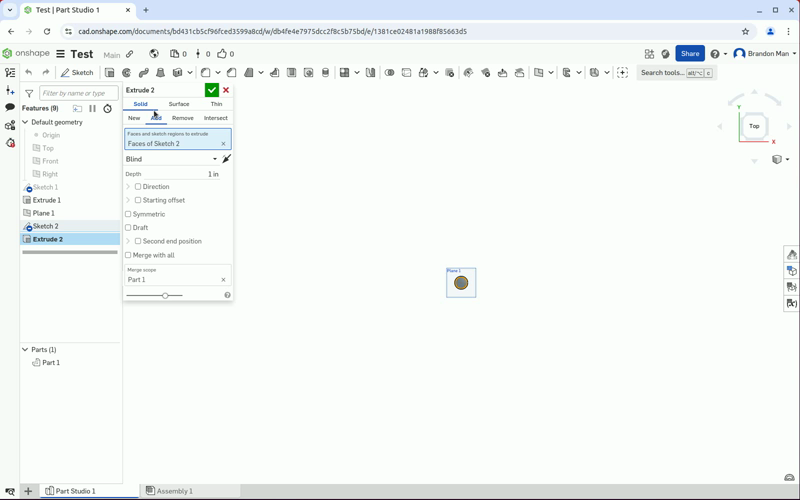
mouse_move(186, 120)
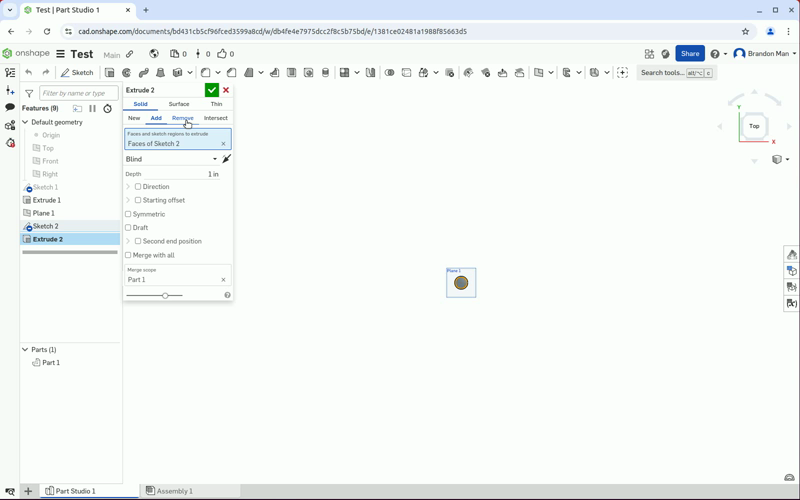
click(186, 120)
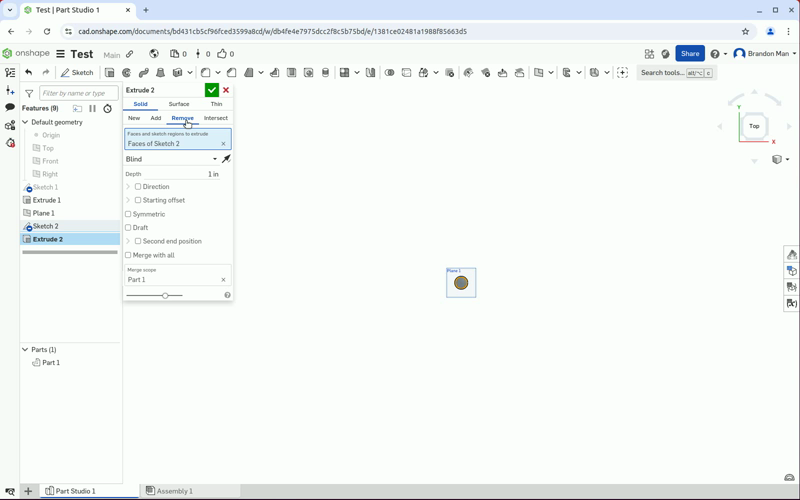
key(tab, 4)
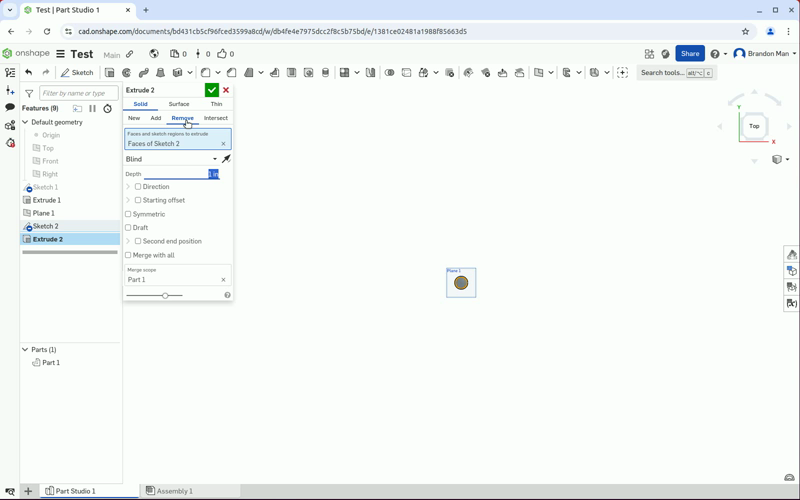
text(30.811)
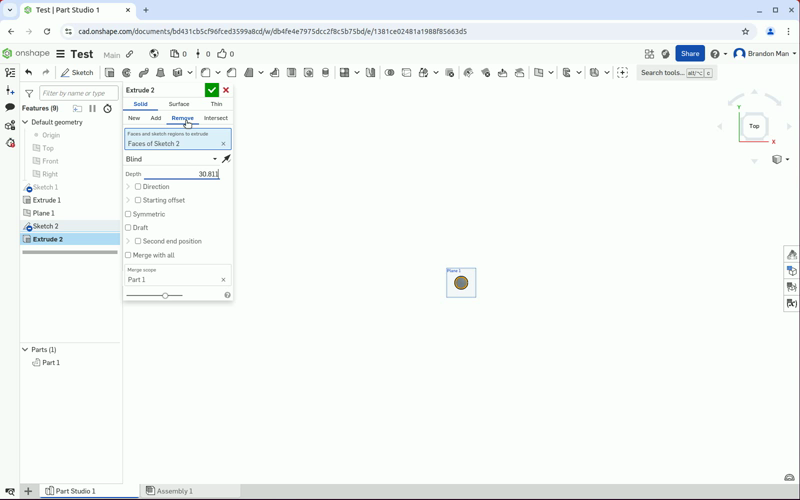
key(tab, 6)
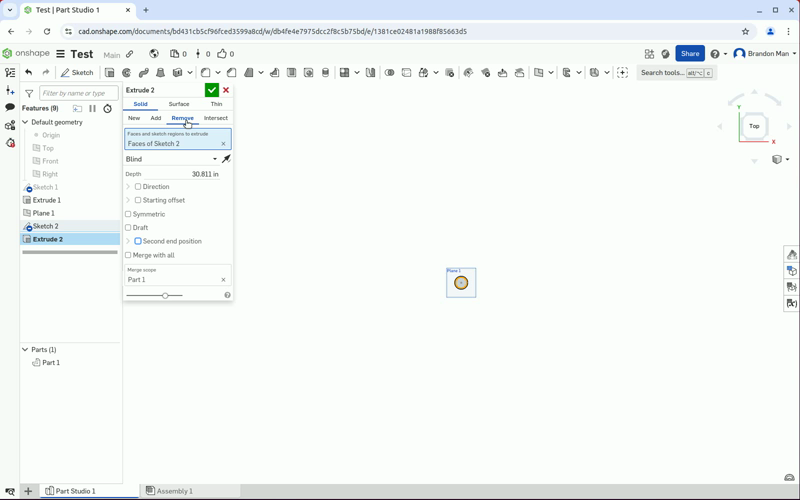
key(space)
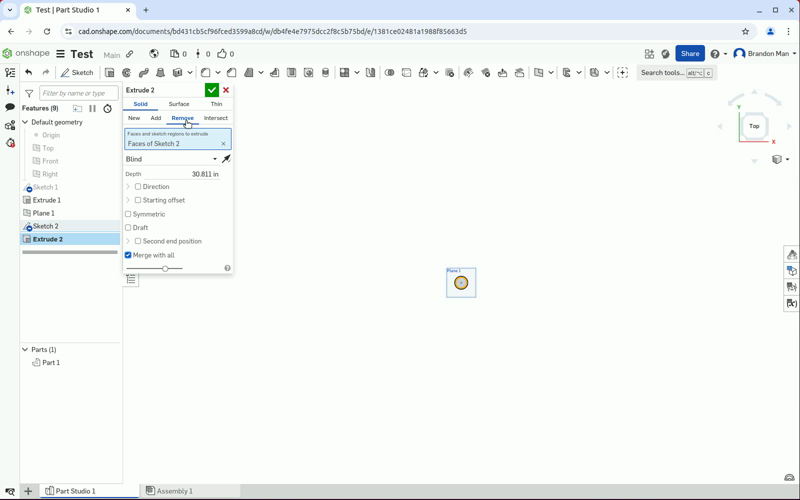
key(enter)
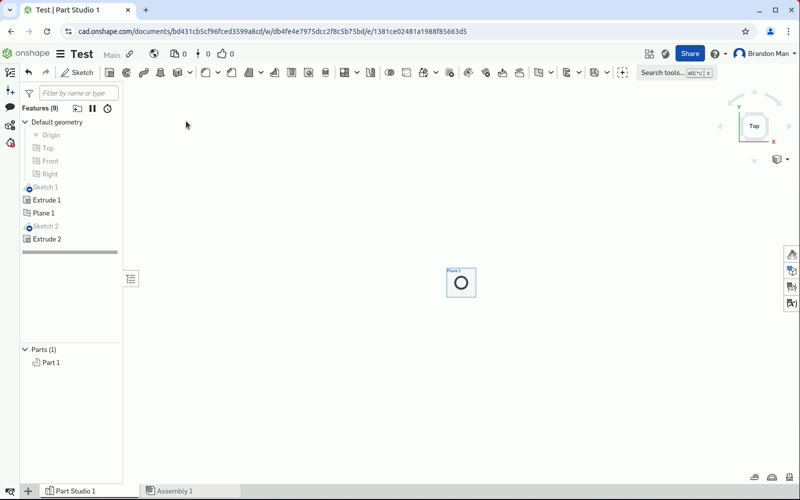
key(shift+h)
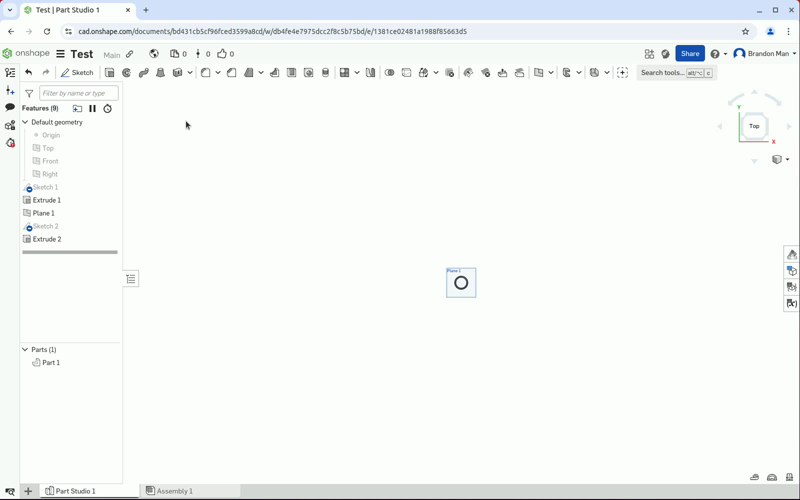
key(shift+h)
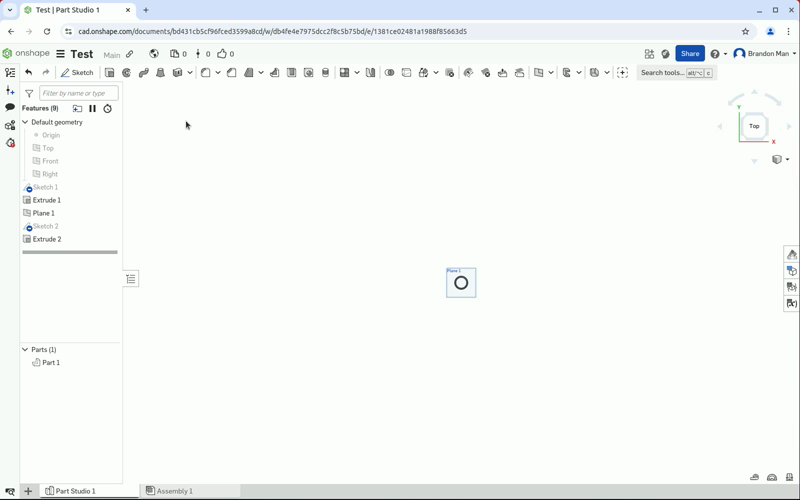
mouse_move(73, 189)
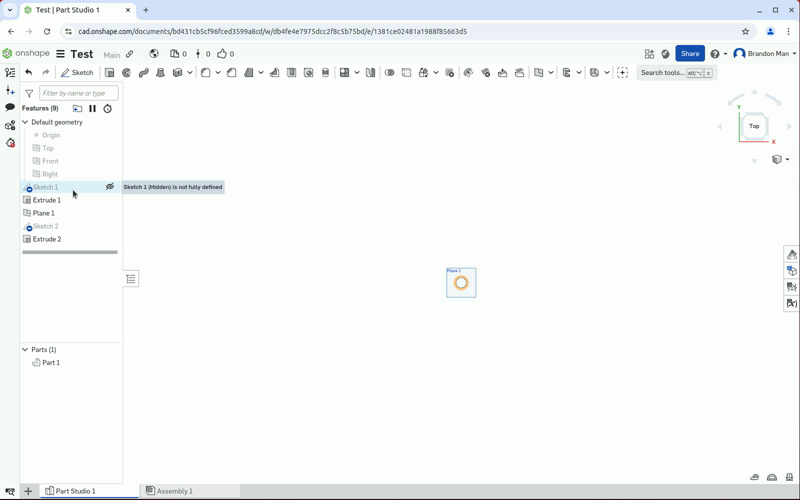
click(73, 189)
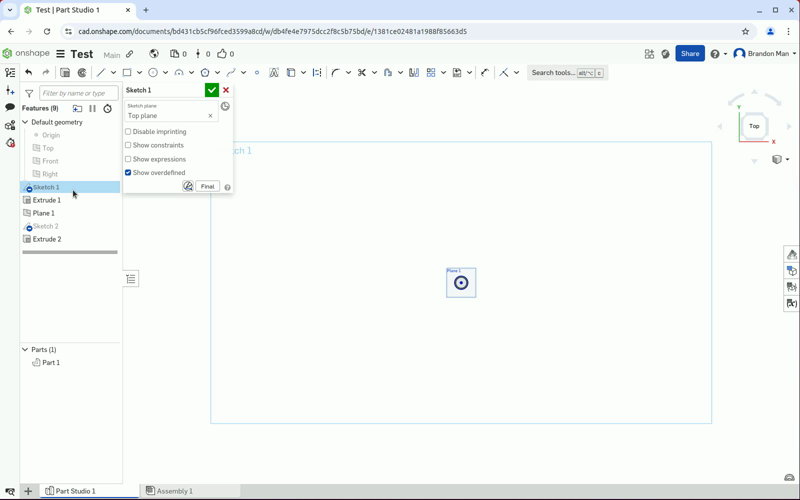
mouse_move(229, 92)
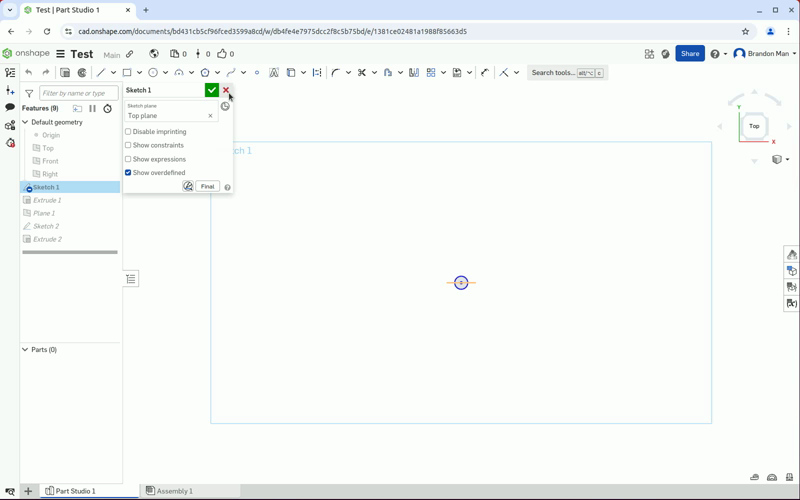
click(229, 92)
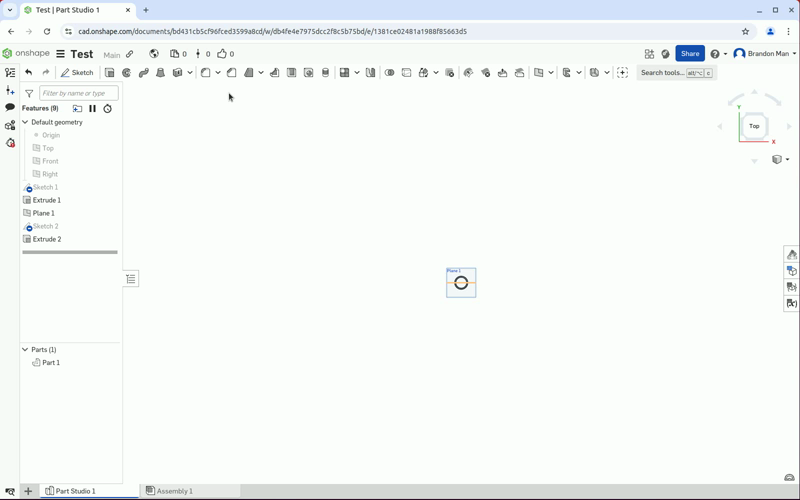
mouse_move(73, 352)
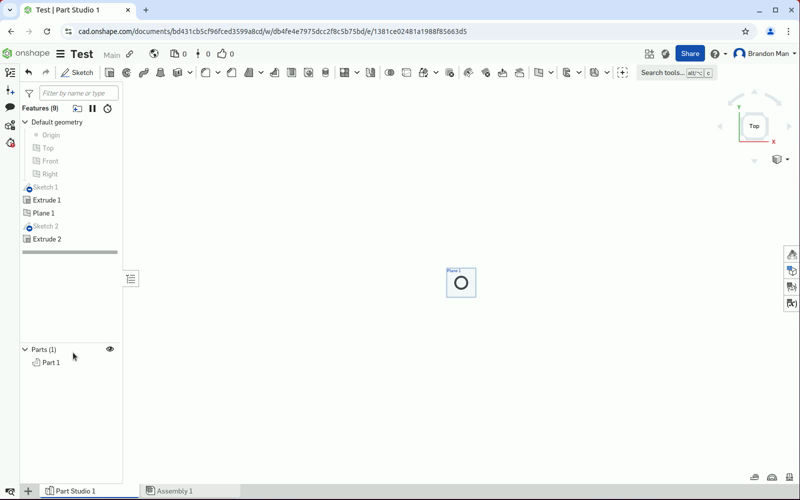
key(y)
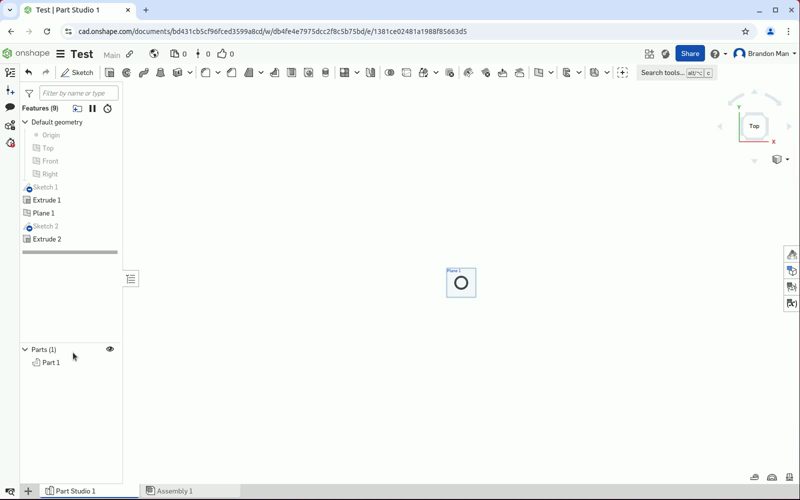
key(shift+p)
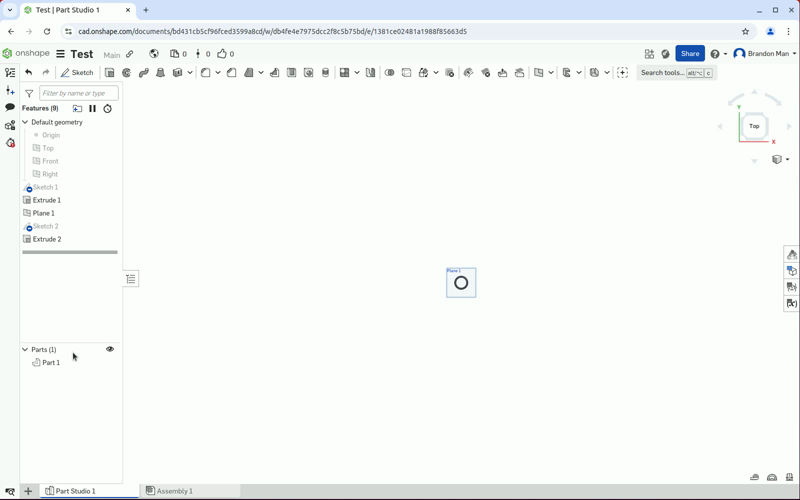
key(space)
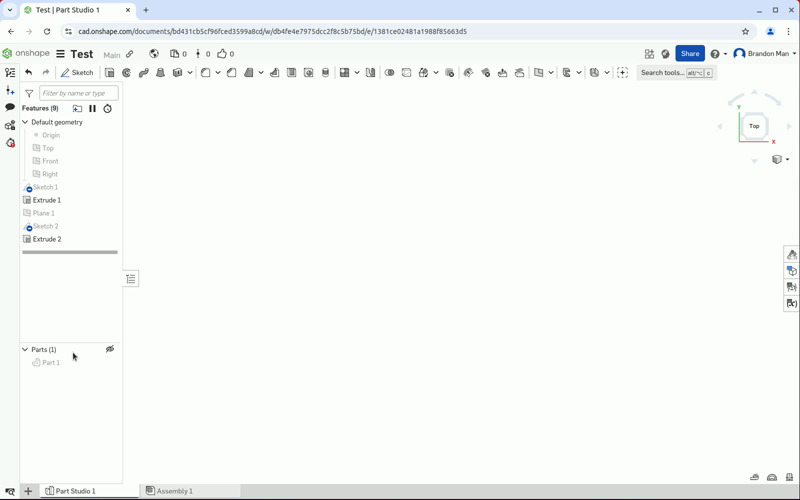
key_down(shift)
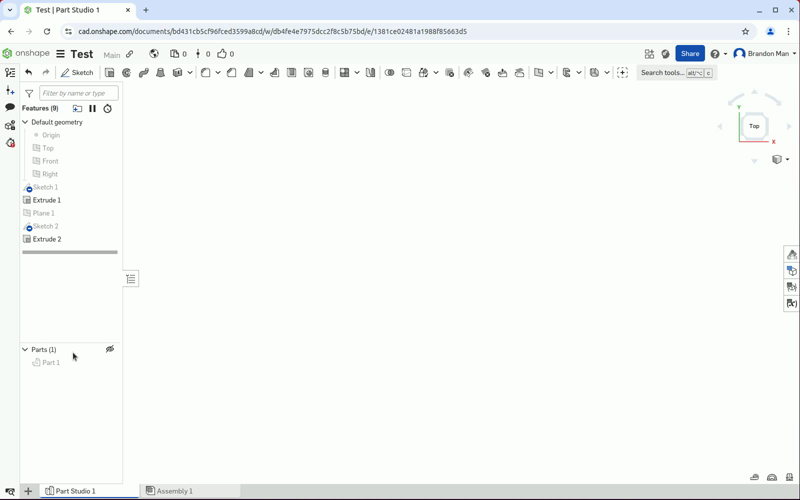
key(up)
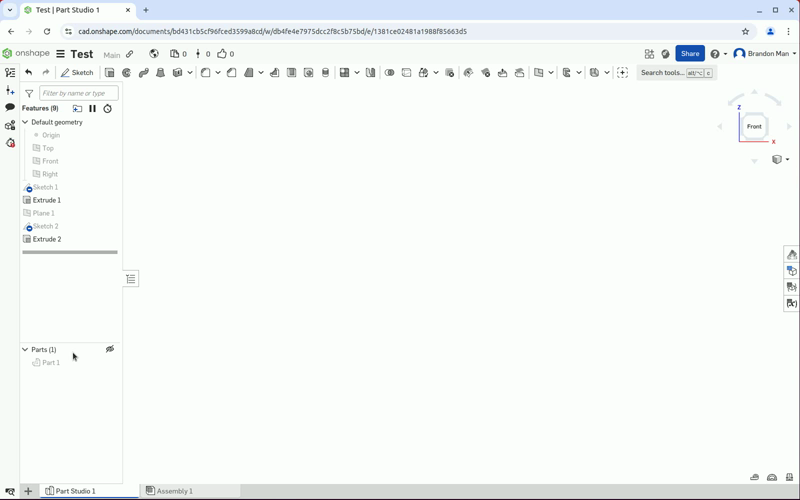
key_up(shift)
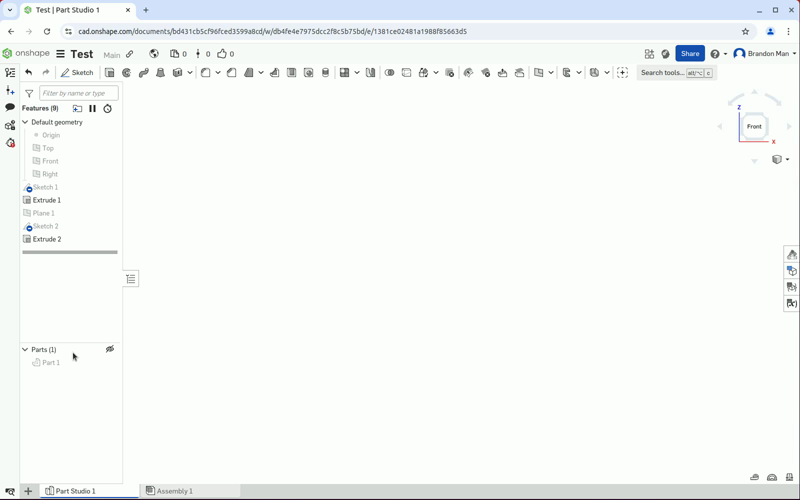
key(space)
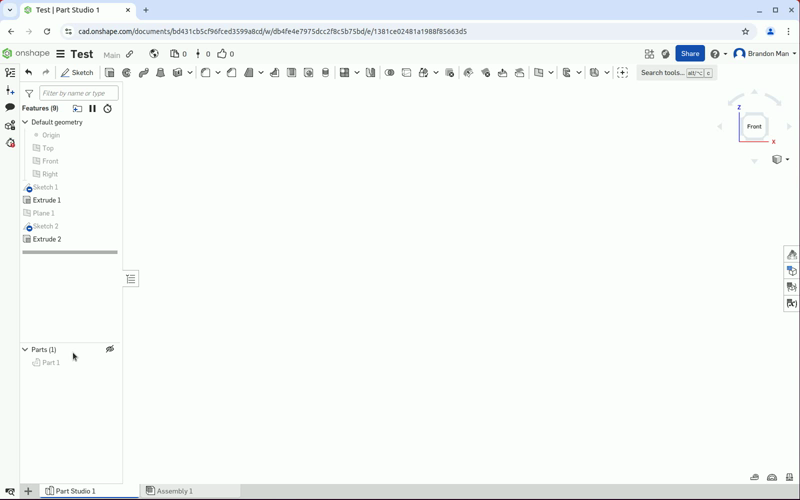
key_down(shift)
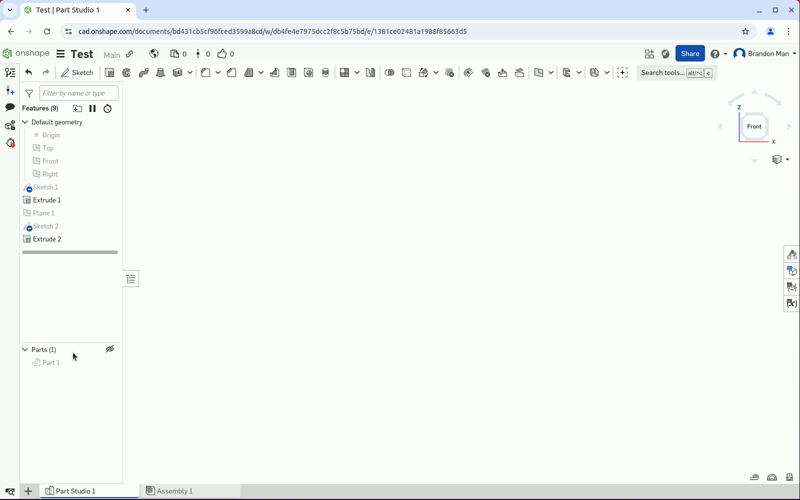
key(left)
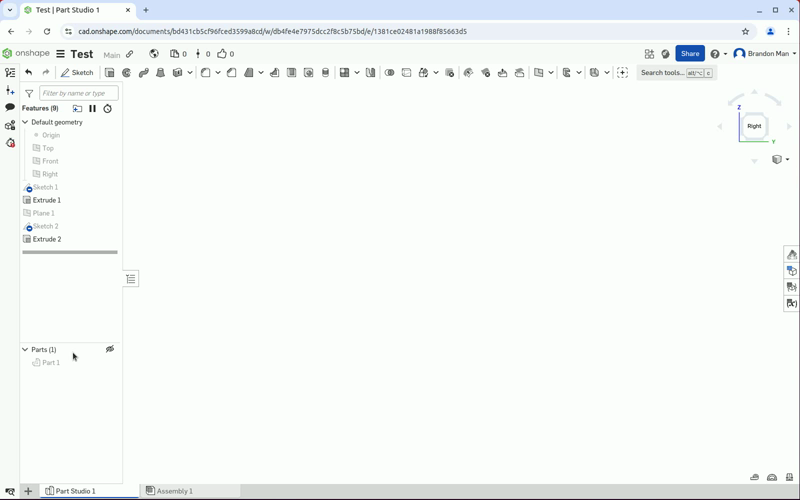
key_up(shift)
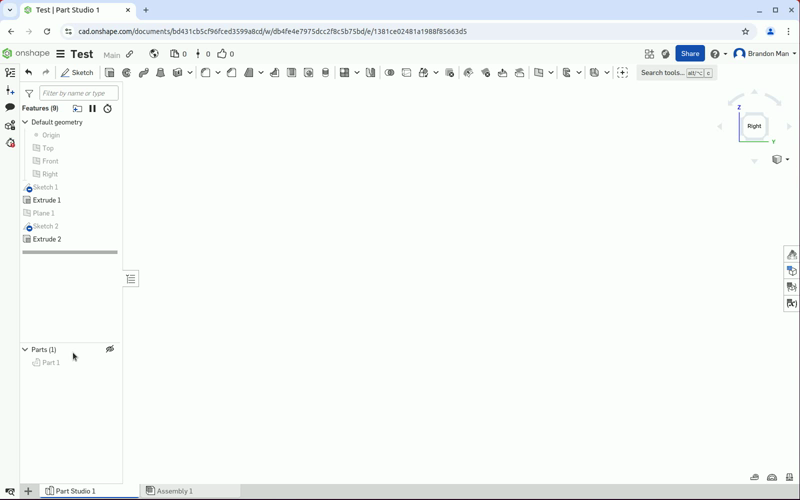
mouse_move(73, 352)
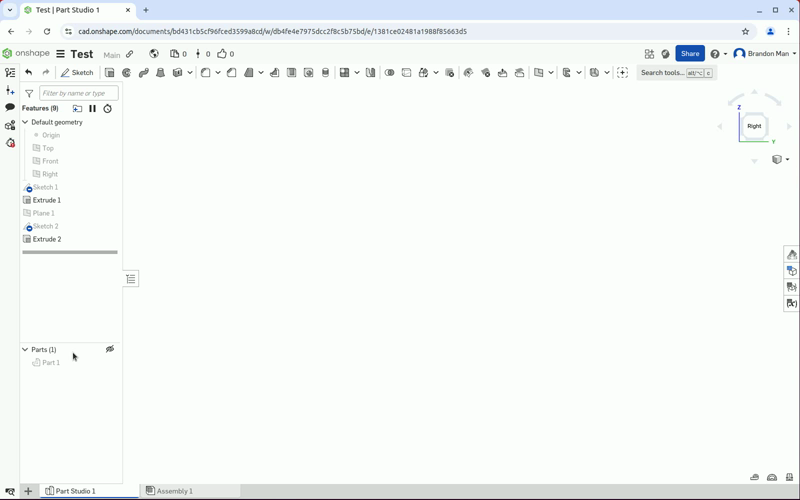
key(shift+y)
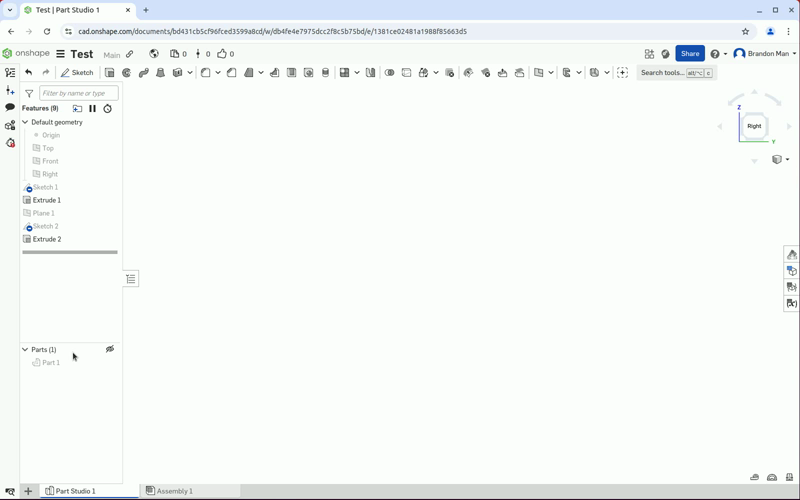
key(shift+s)
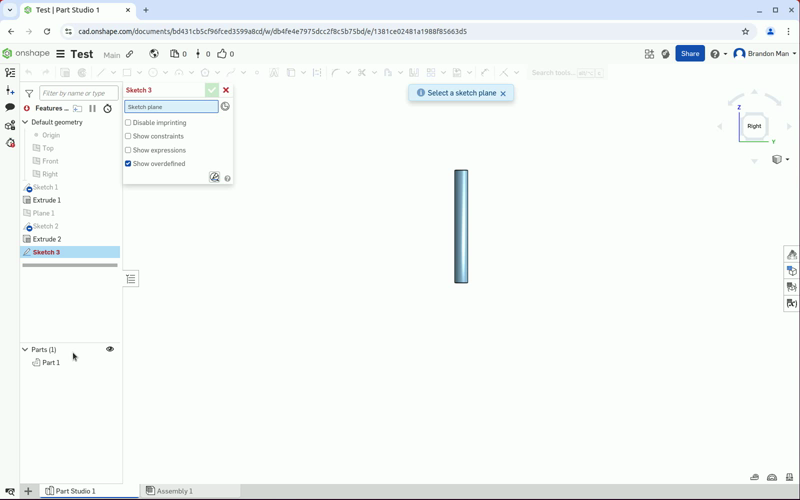
mouse_move(73, 176)
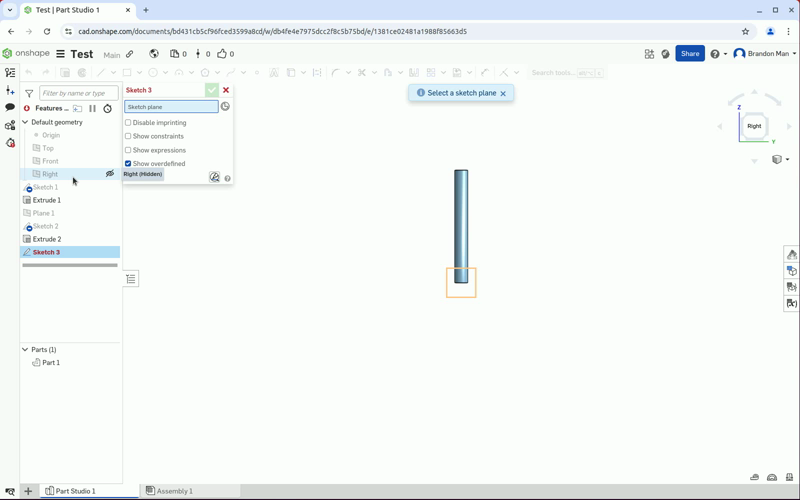
click(73, 176)
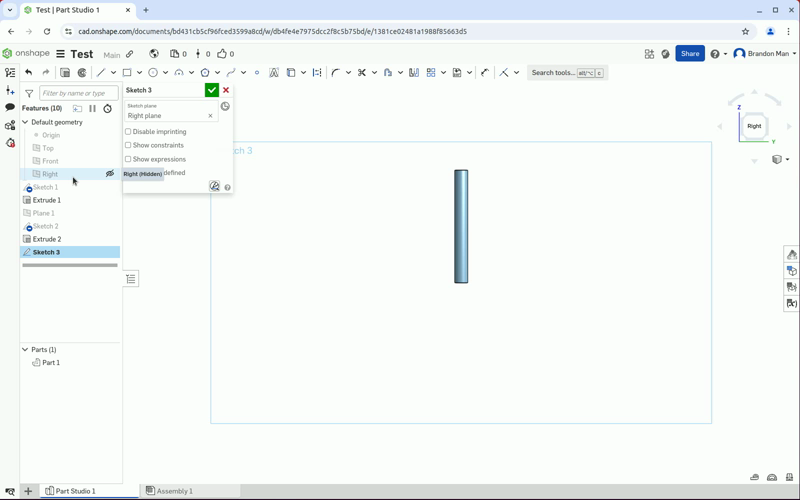
mouse_move(73, 352)
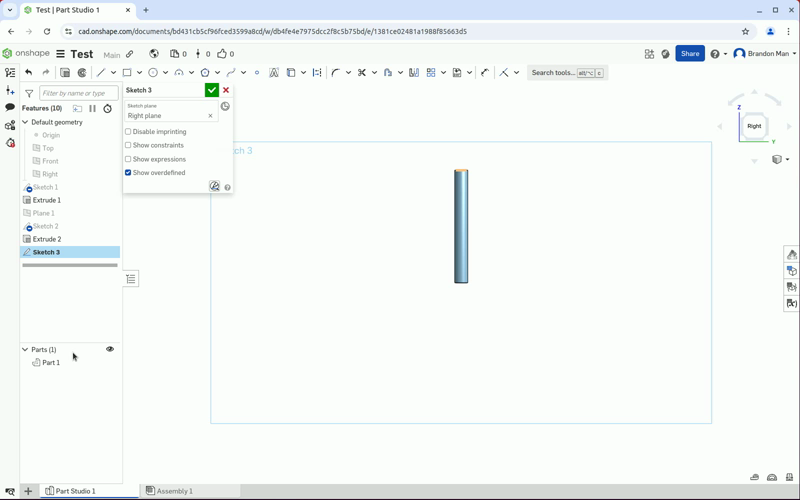
key(y)
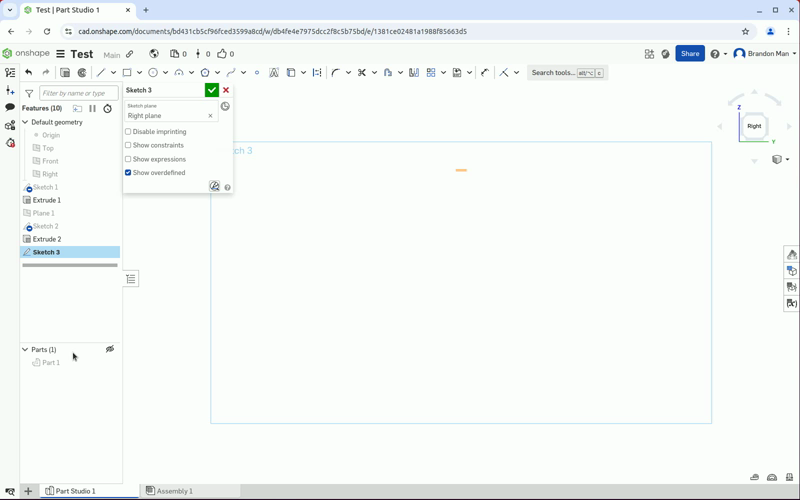
key(c)
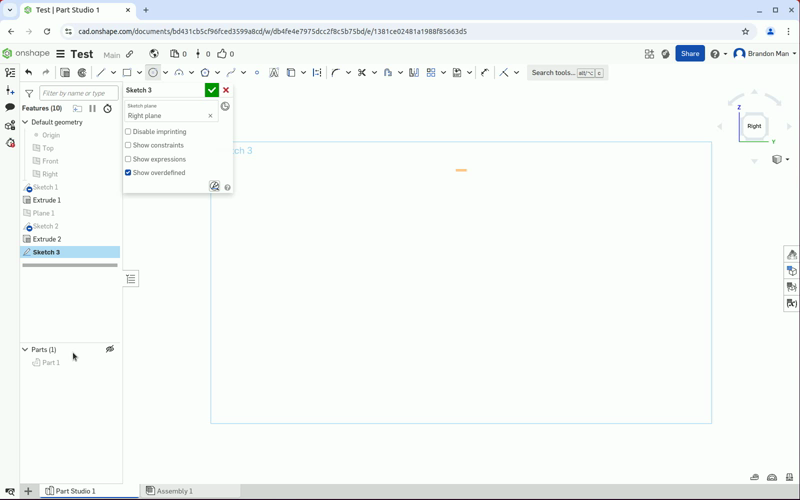
key_down(shift)
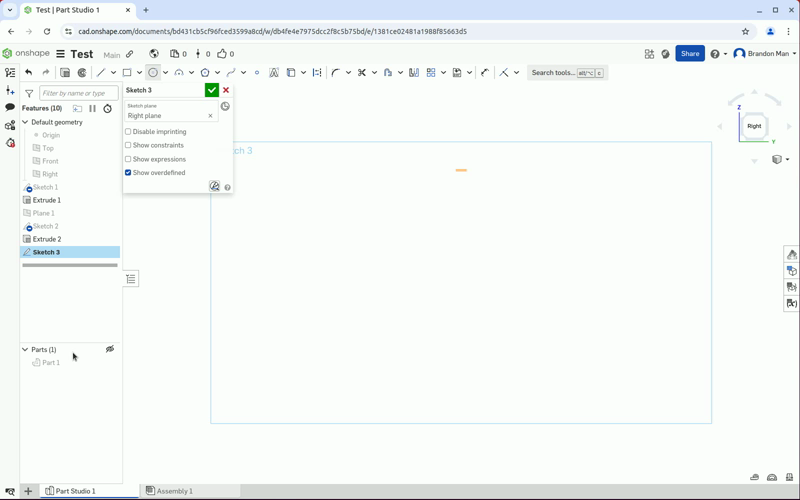
mouse_move(461, 276)
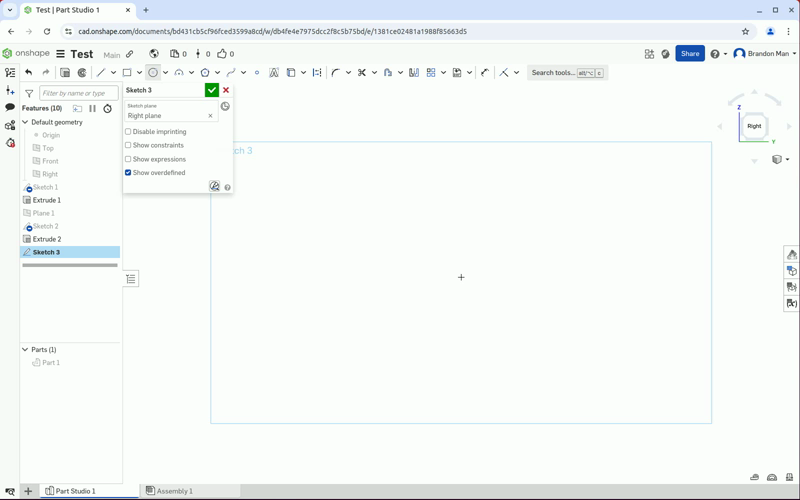
click(461, 276)
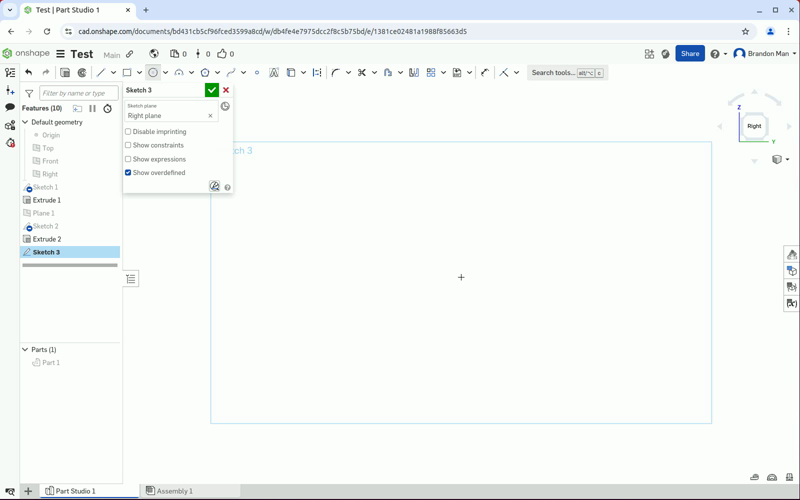
key_up(shift)
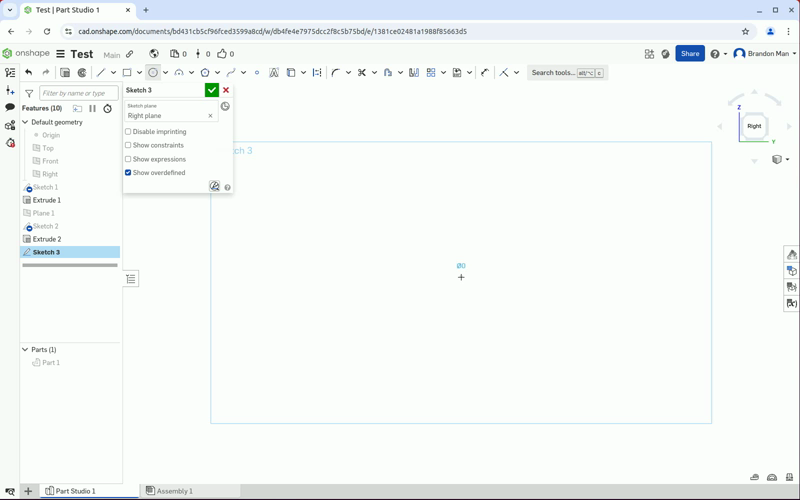
mouse_move(467, 276)
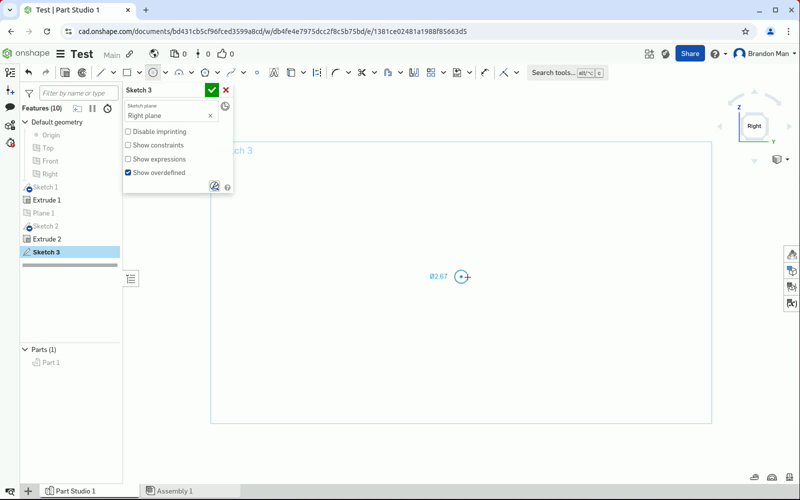
click(467, 276)
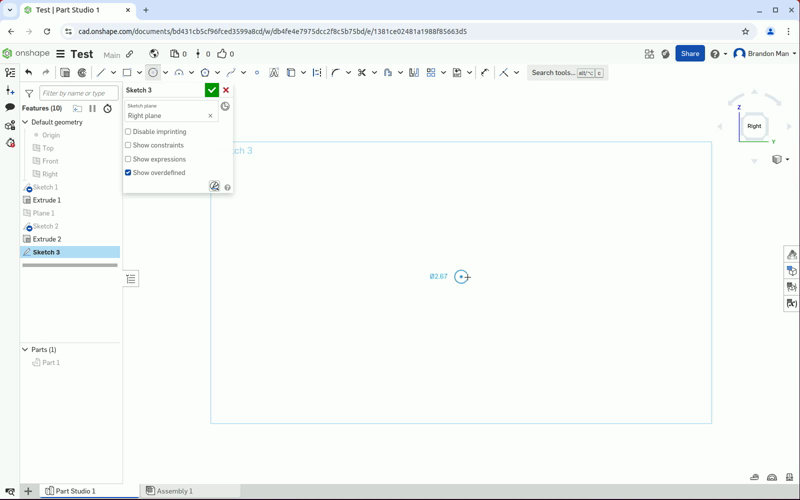
key(esc)
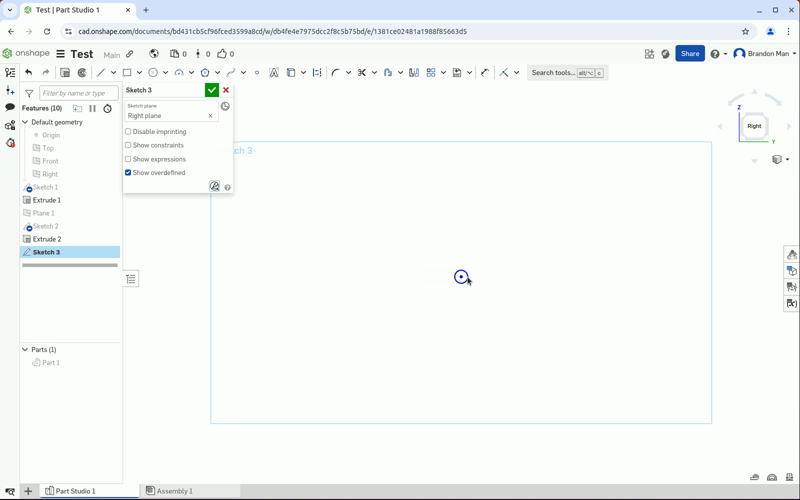
mouse_move(464, 272)
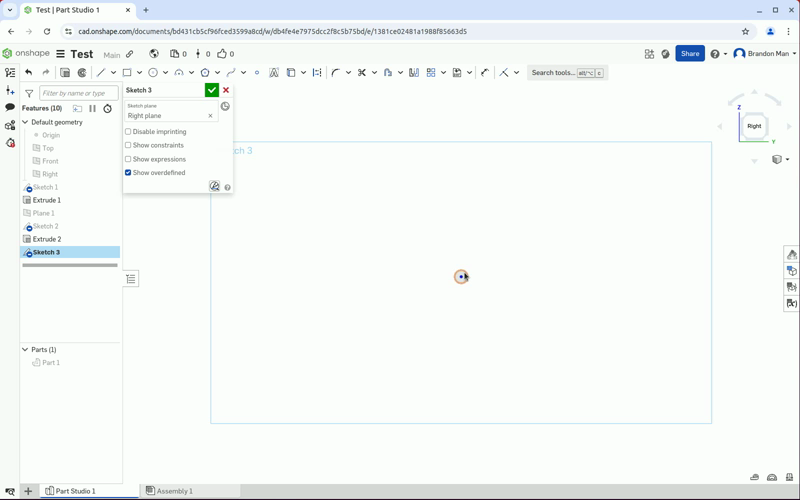
scroll(6)
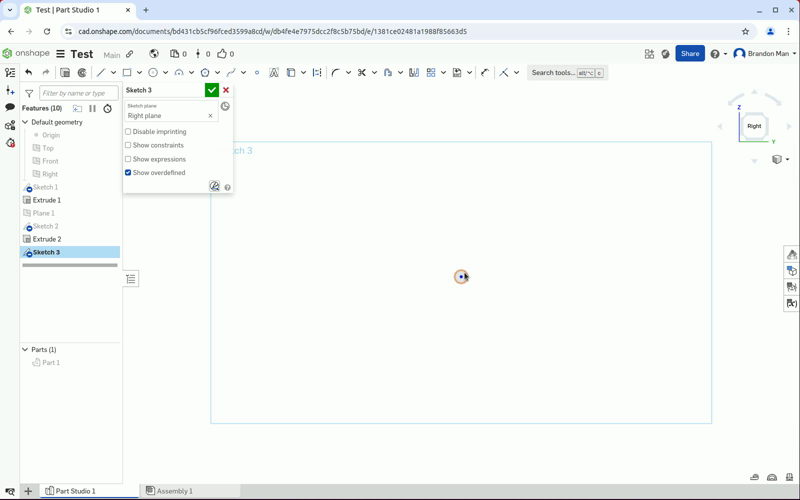
scroll(6)
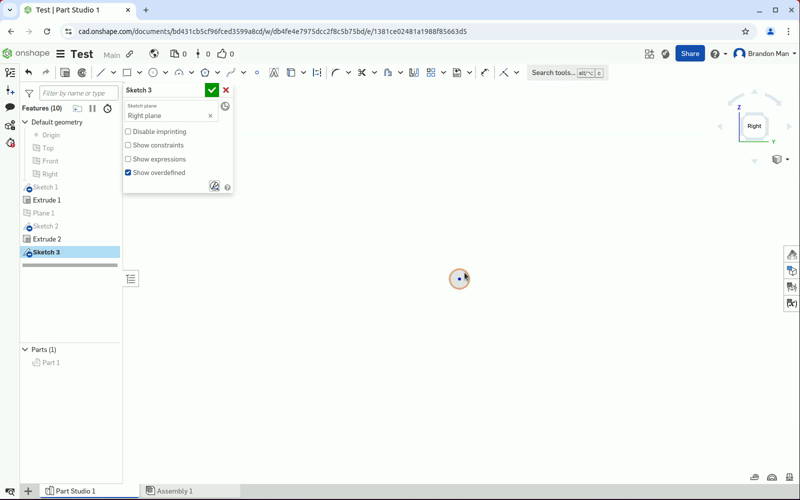
scroll(6)
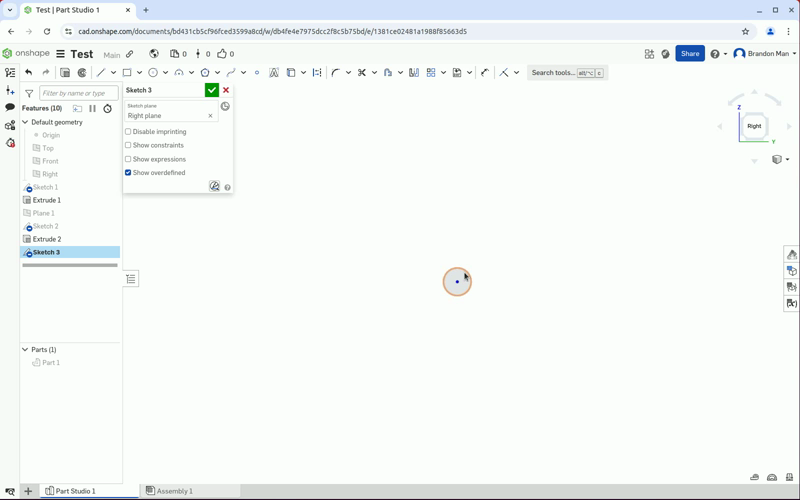
scroll(6)
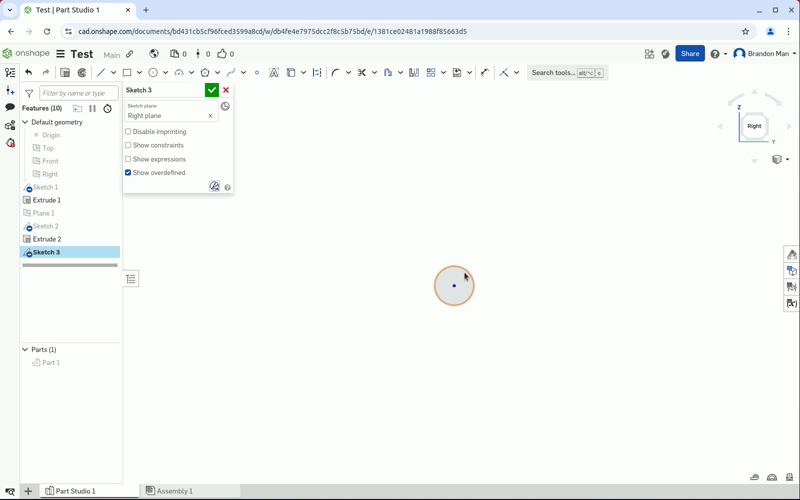
scroll(6)
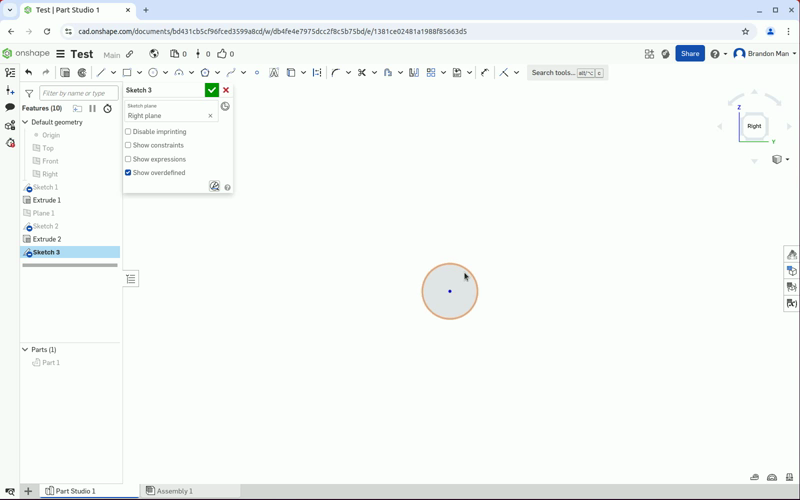
scroll(6)
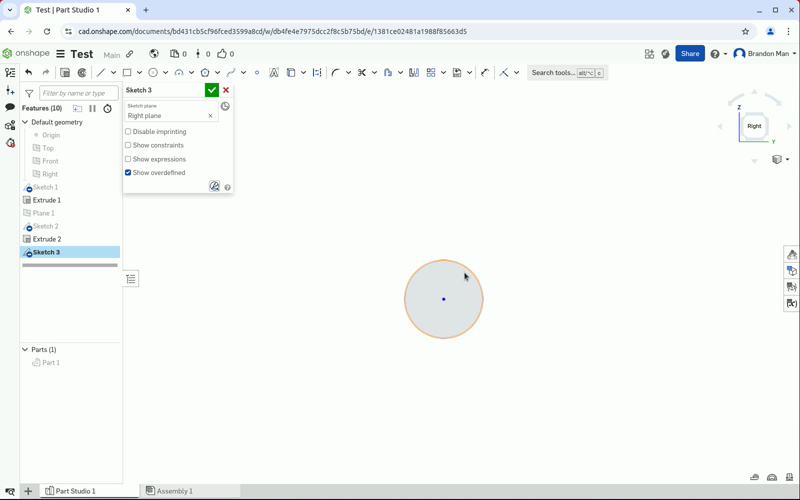
scroll(6)
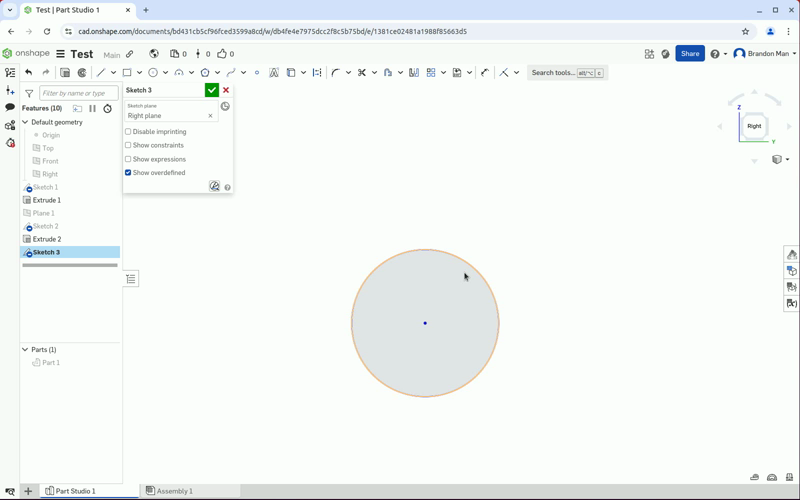
click(464, 272)
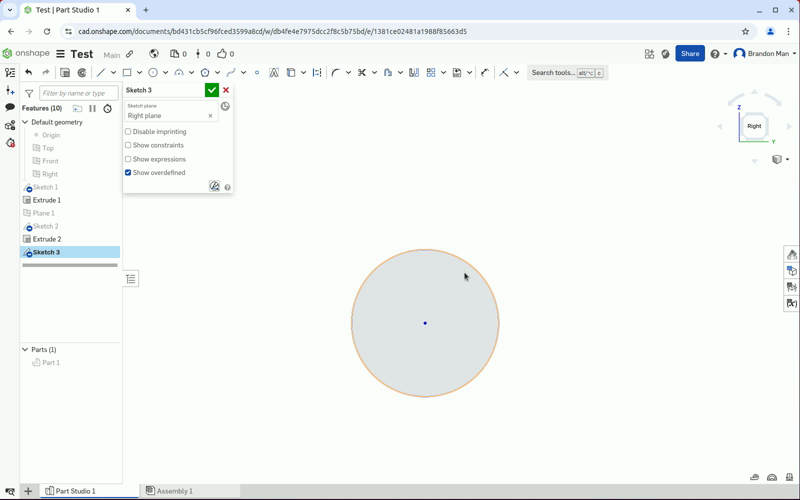
scroll(-6)
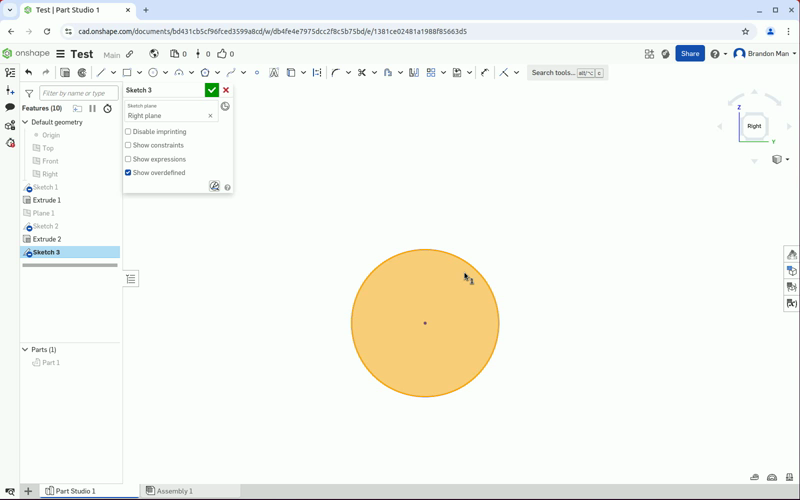
scroll(-6)
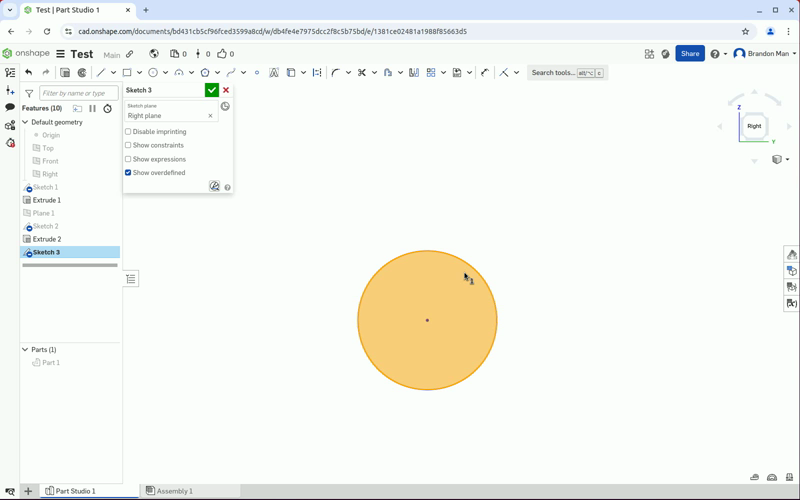
scroll(-6)
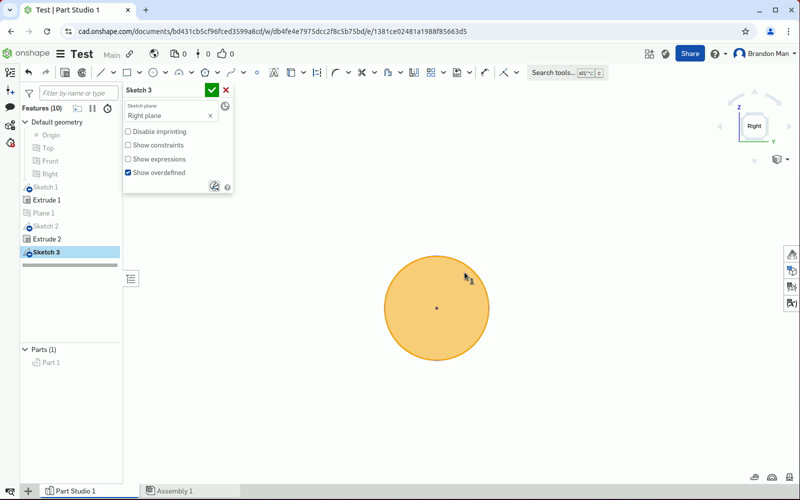
scroll(-6)
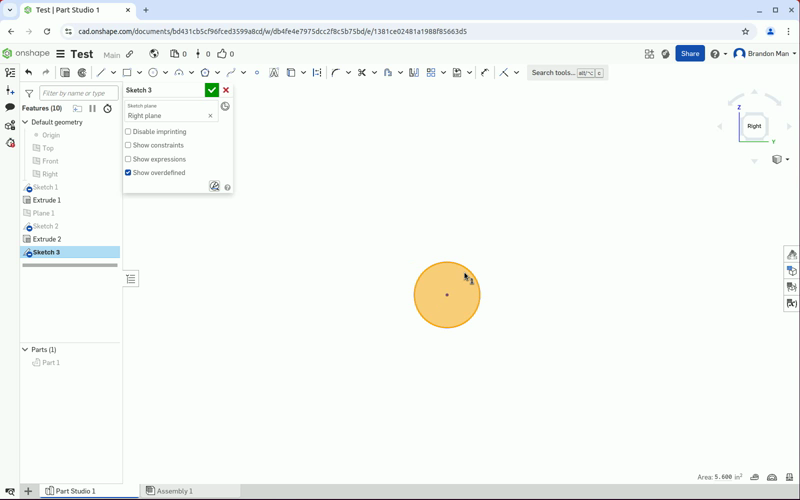
scroll(-6)
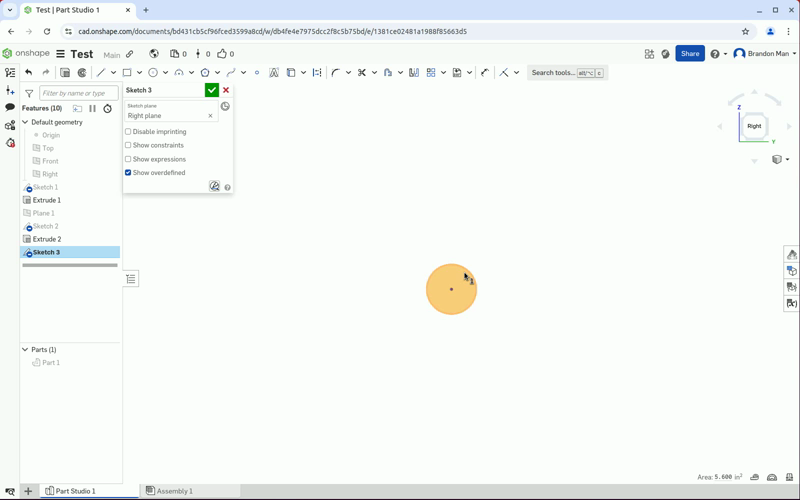
scroll(-6)
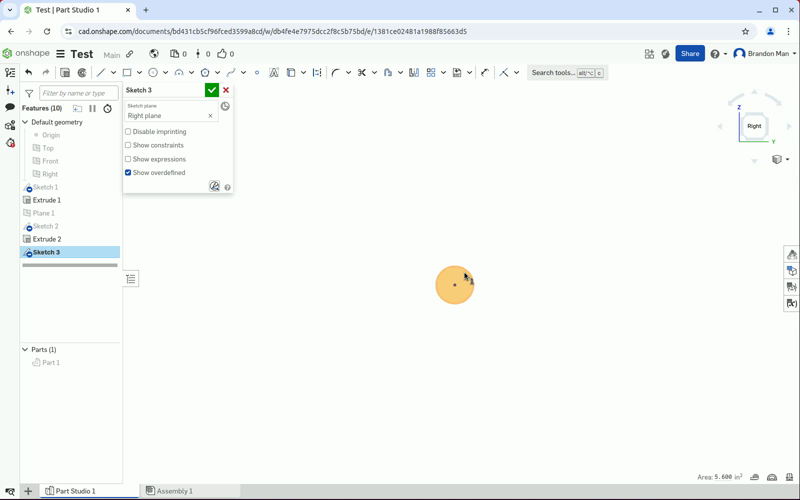
scroll(-6)
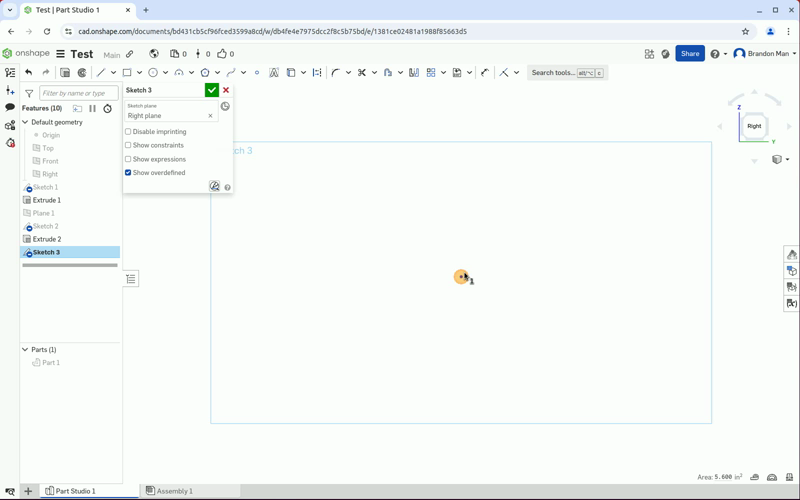
mouse_move(73, 352)
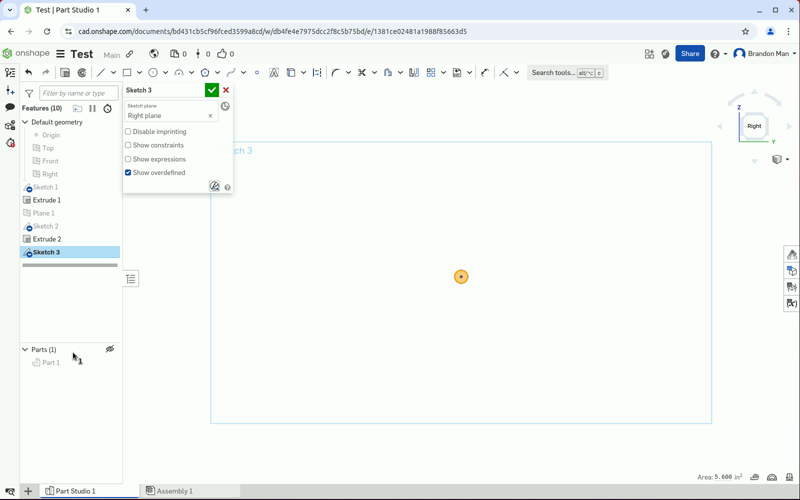
key(shift+y)
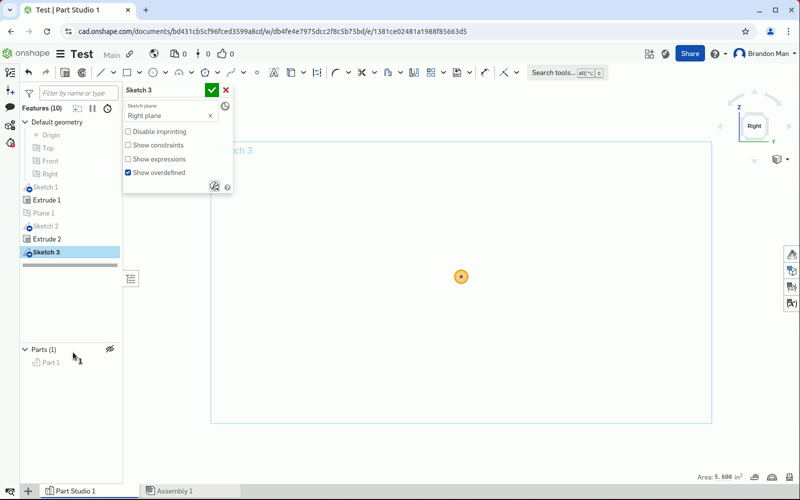
key(shift+e)
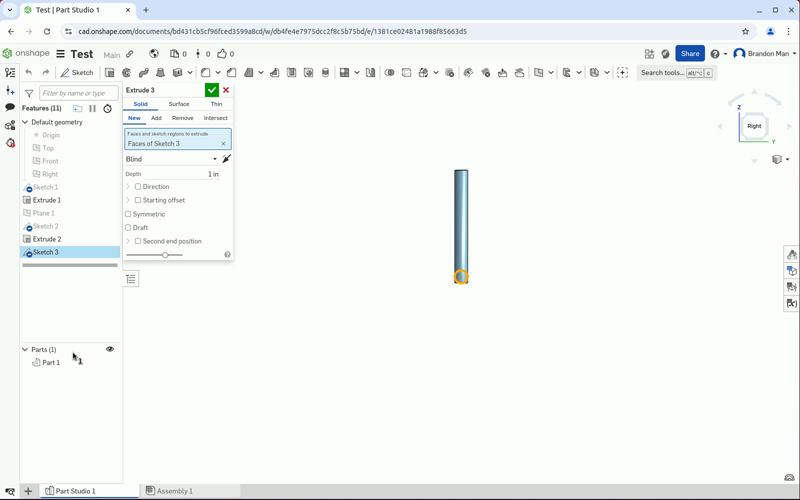
mouse_move(143, 106)
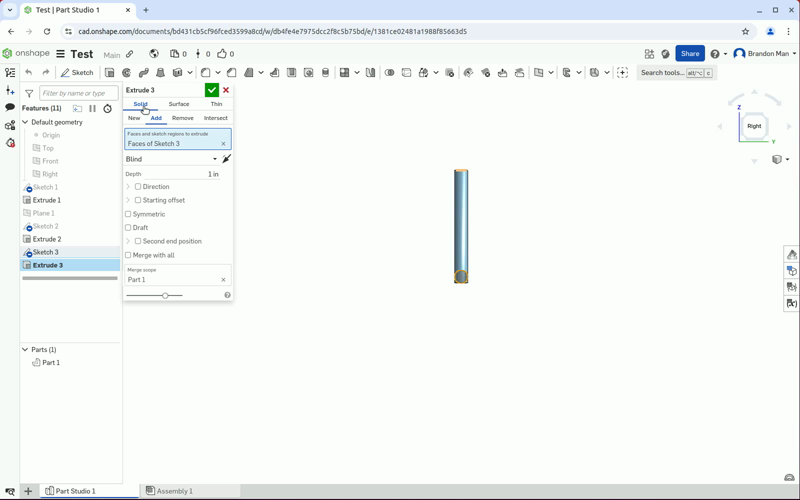
click(143, 106)
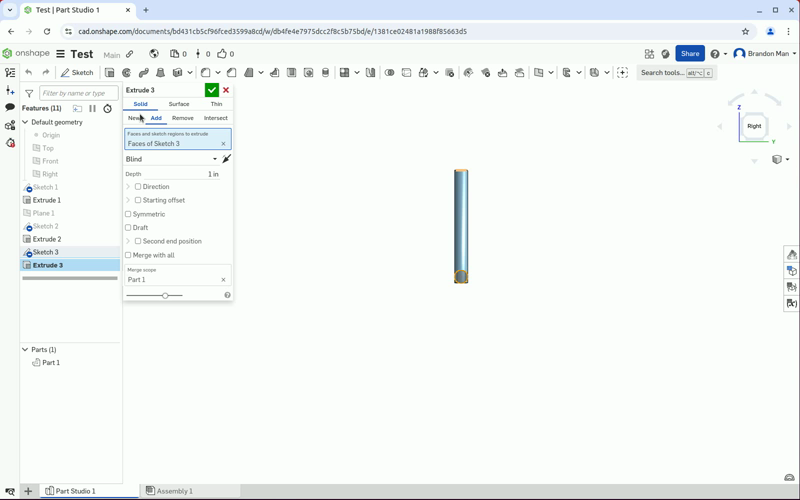
mouse_move(137, 120)
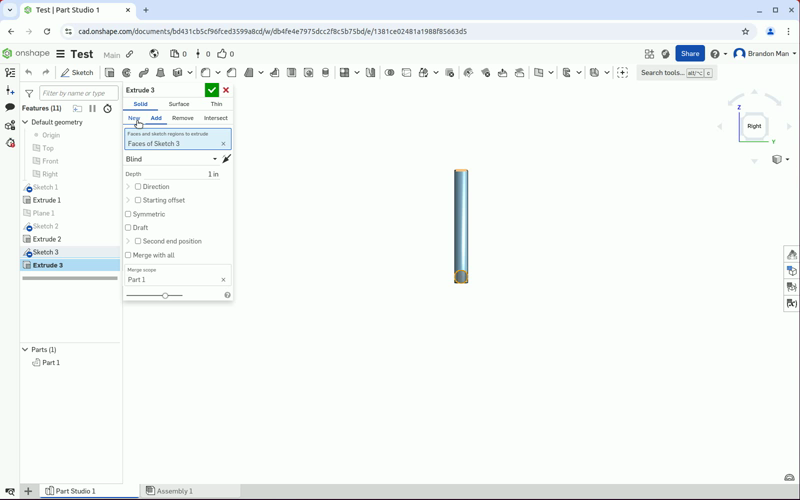
click(137, 120)
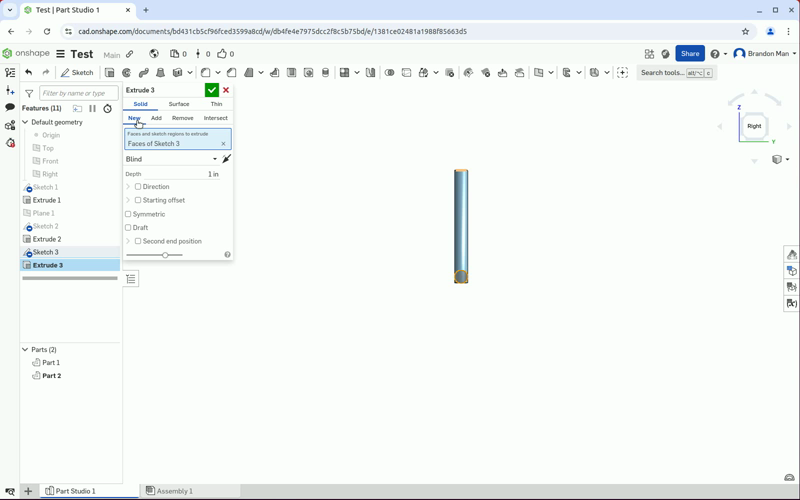
key(tab, 4)
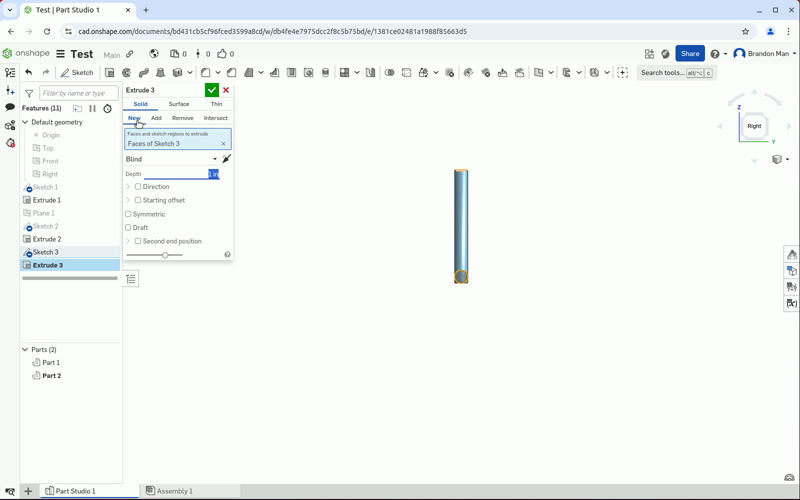
text(12.276)
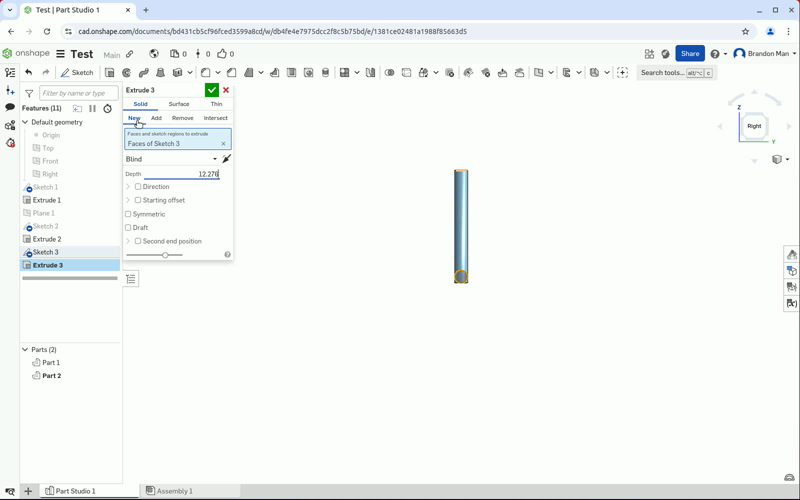
key(enter)
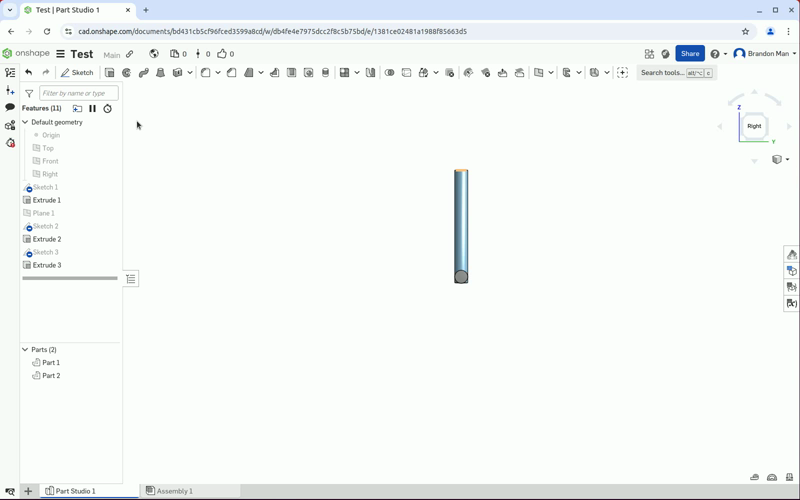
key(shift+h)
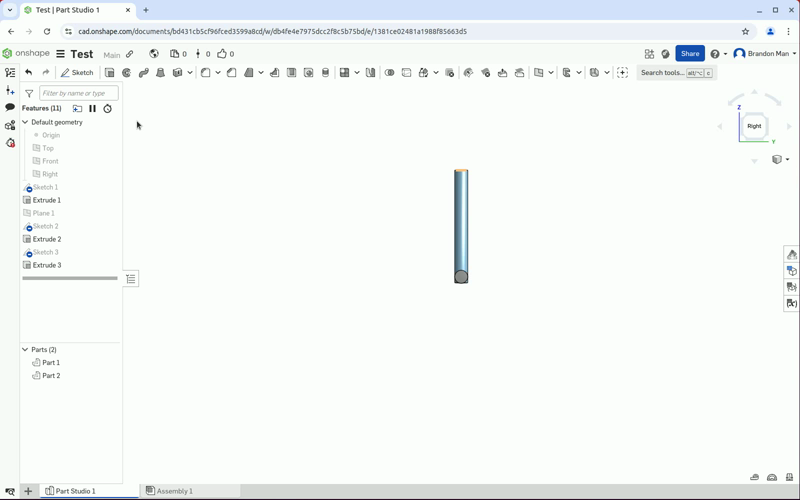
key(shift+h)
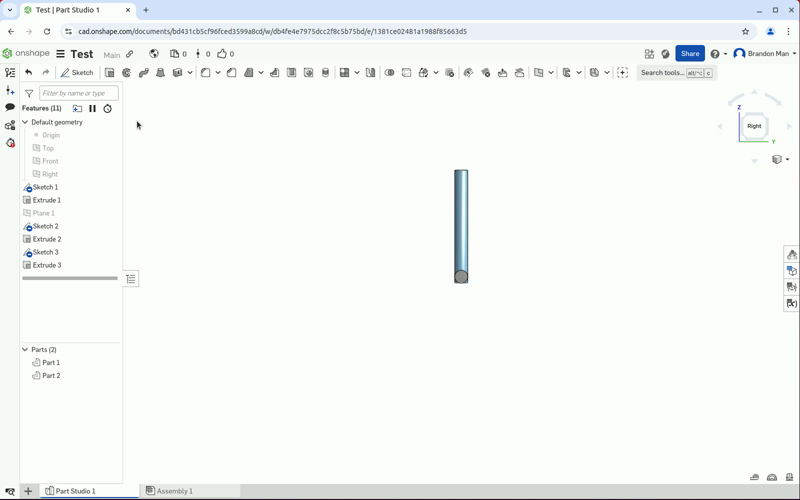
key(shift+7)
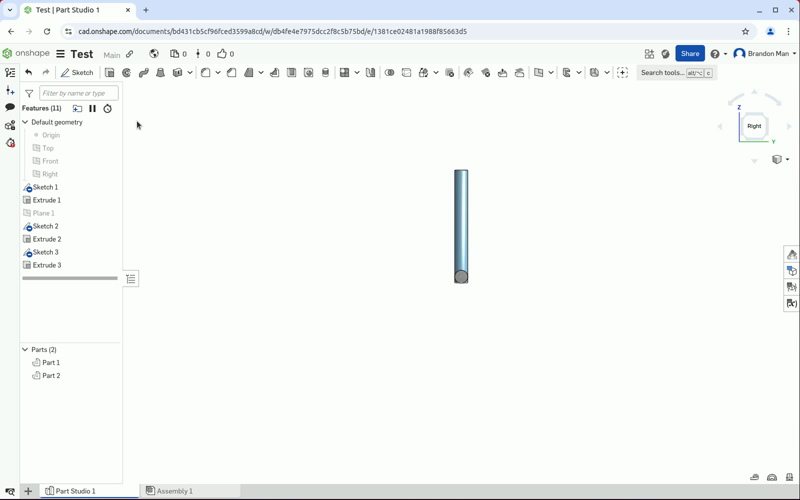
key(right, 2)
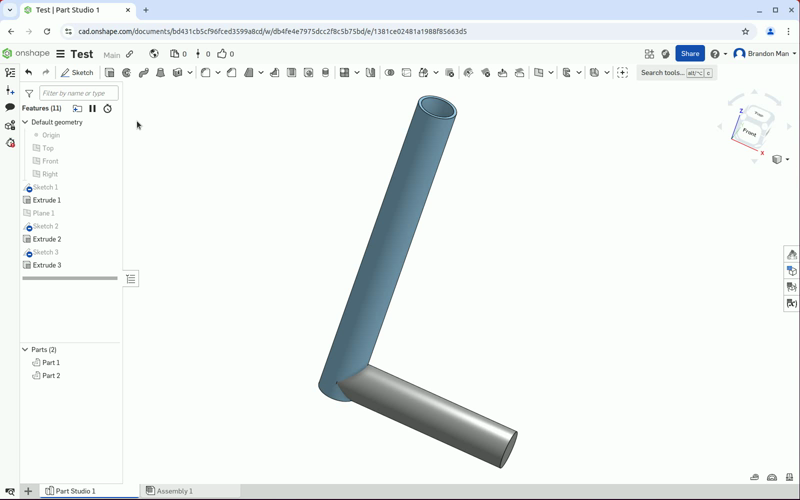
key(down, 2)
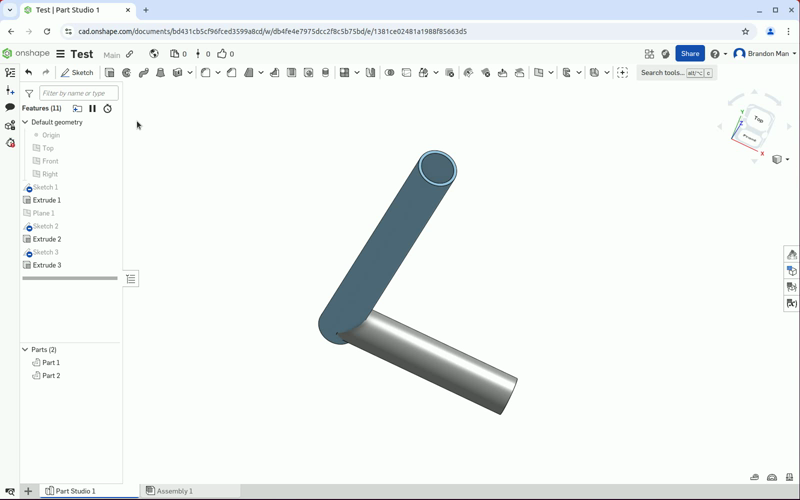
key(up, 2)
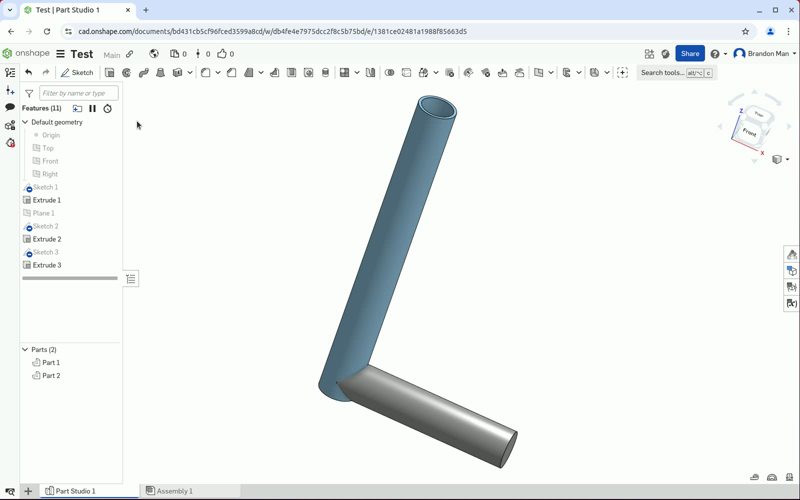
key(left, 2)
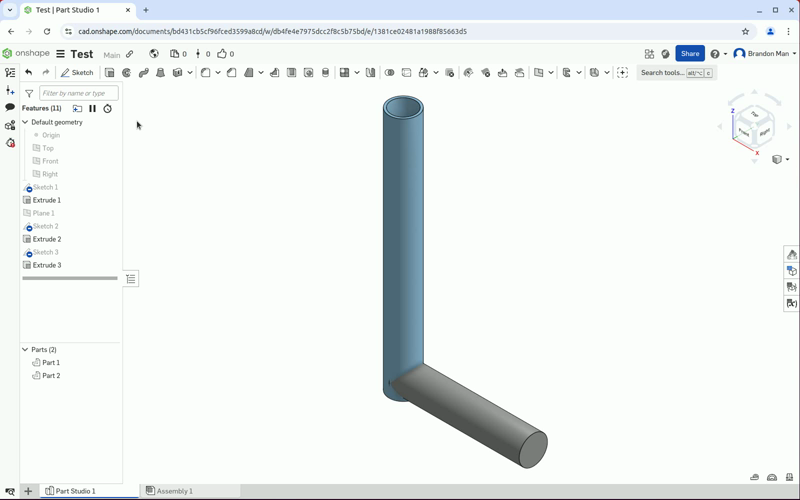
mouse_move(73, 189)
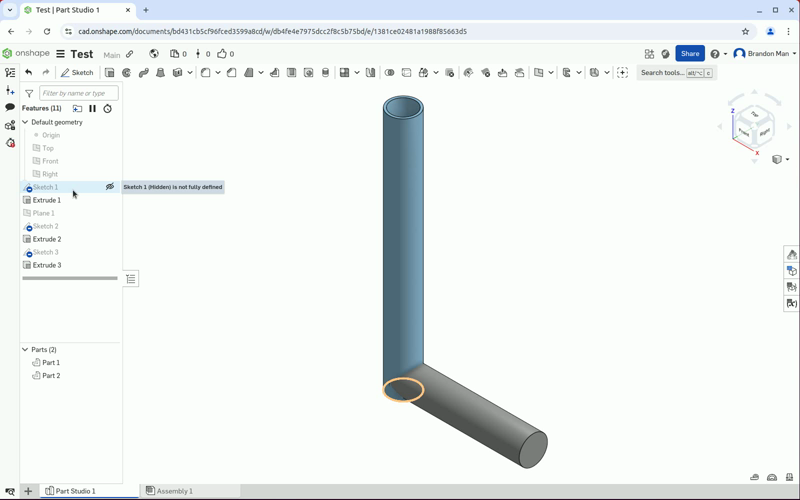
click(73, 189)